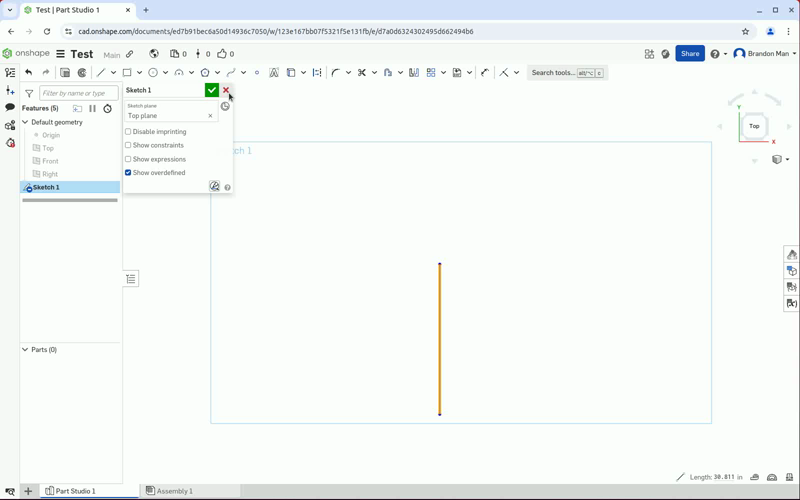
key(shift+h)
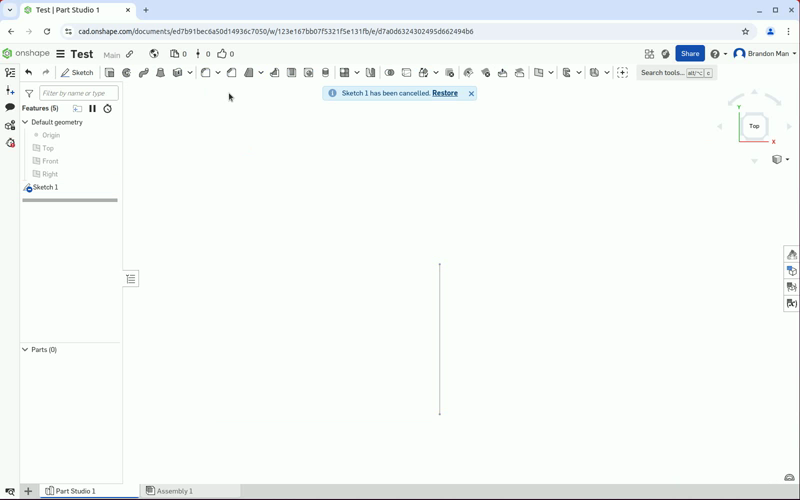
key(shift+s)
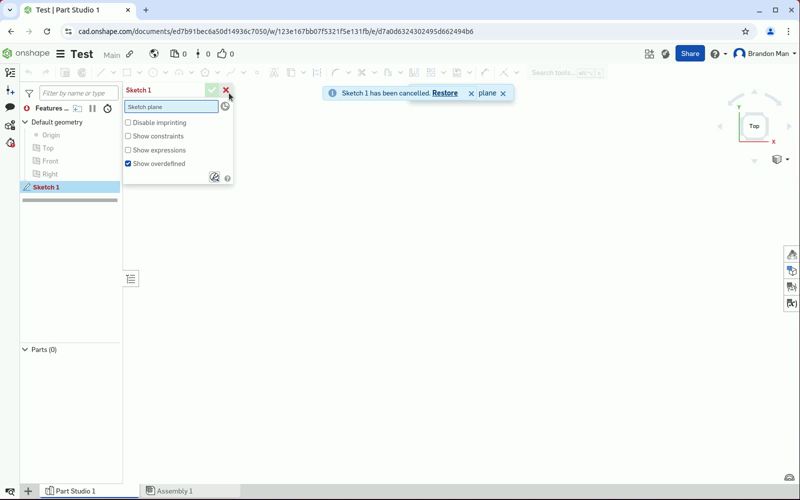
mouse_move(73, 150)
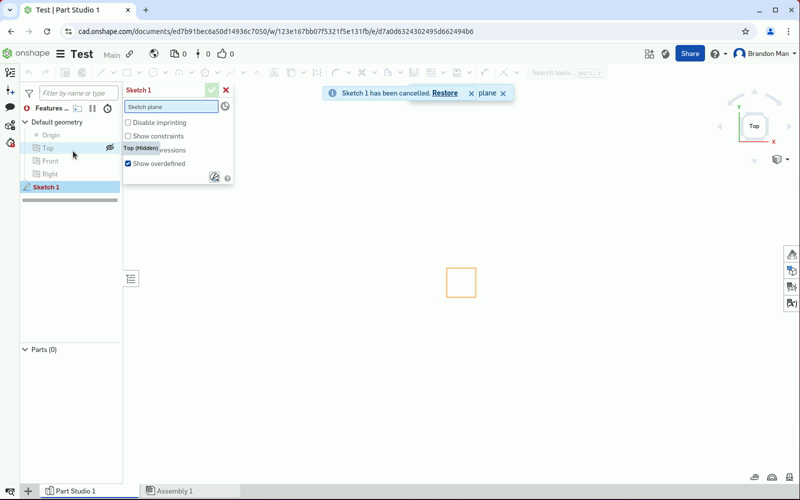
click(73, 150)
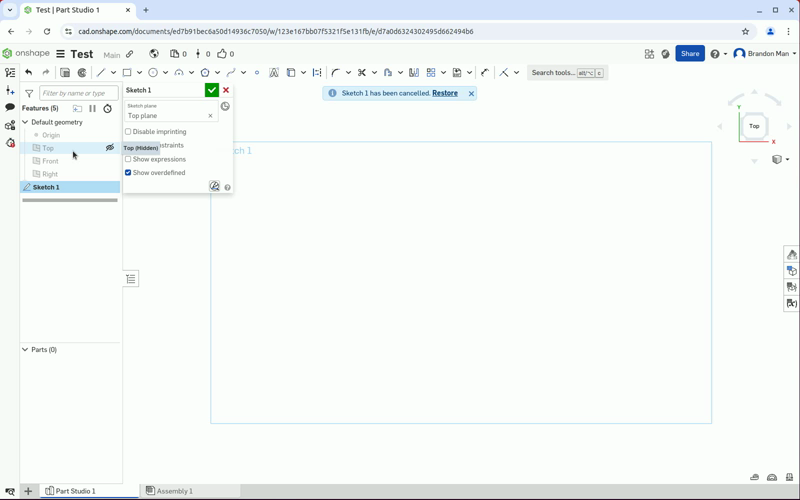
mouse_move(73, 352)
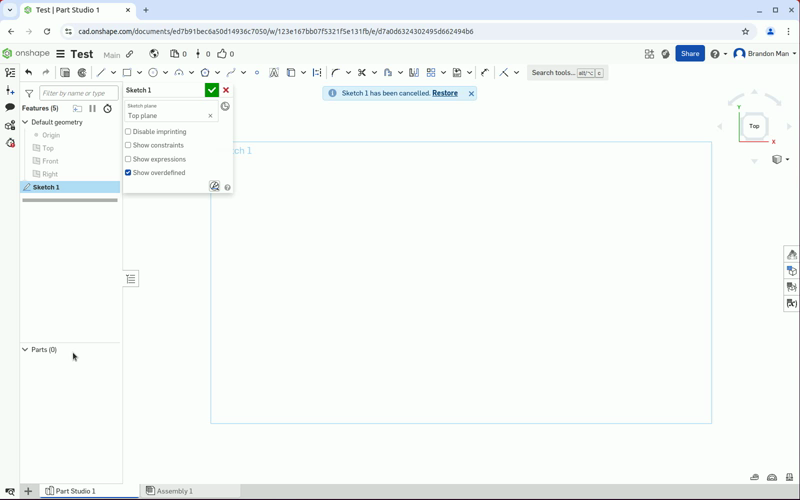
key(y)
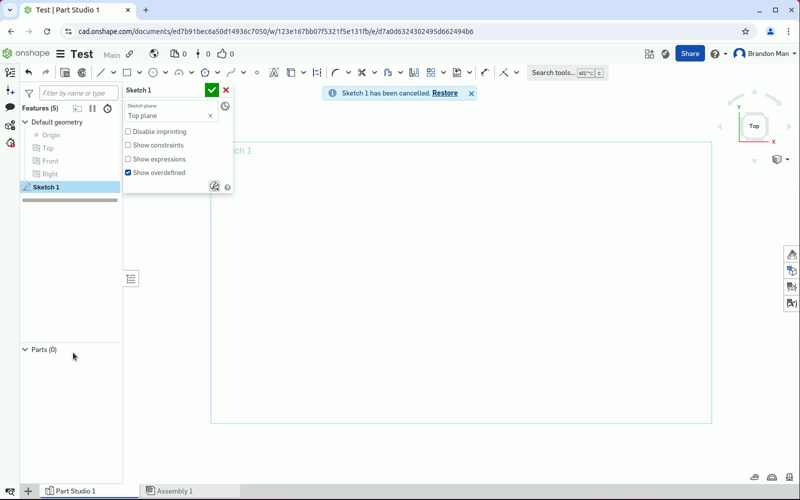
key(l)
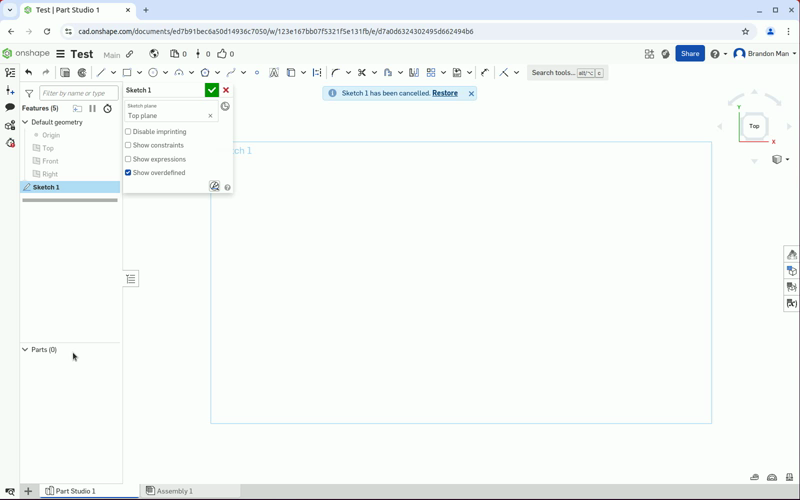
key_down(shift)
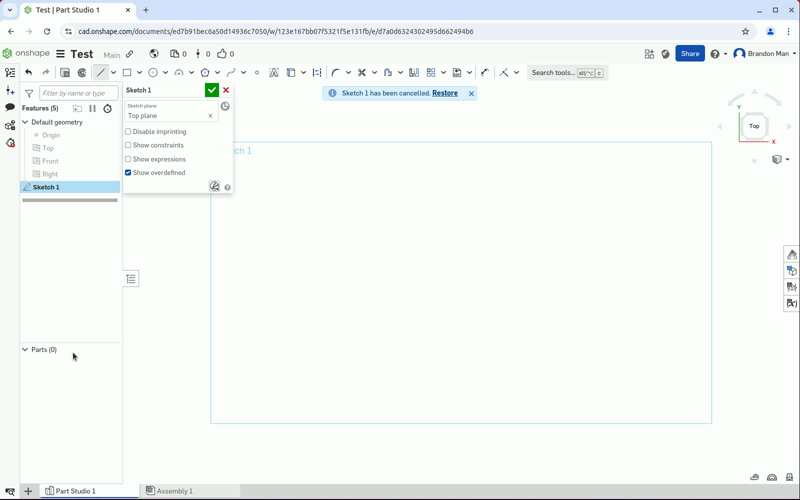
mouse_move(395, 282)
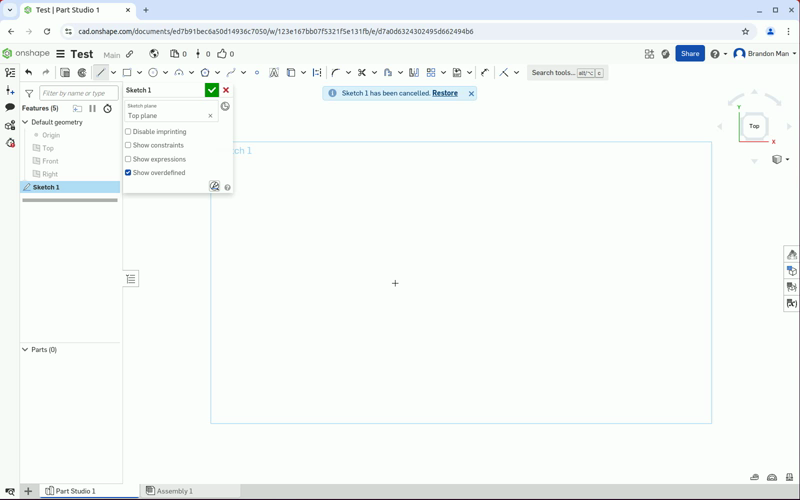
click(395, 282)
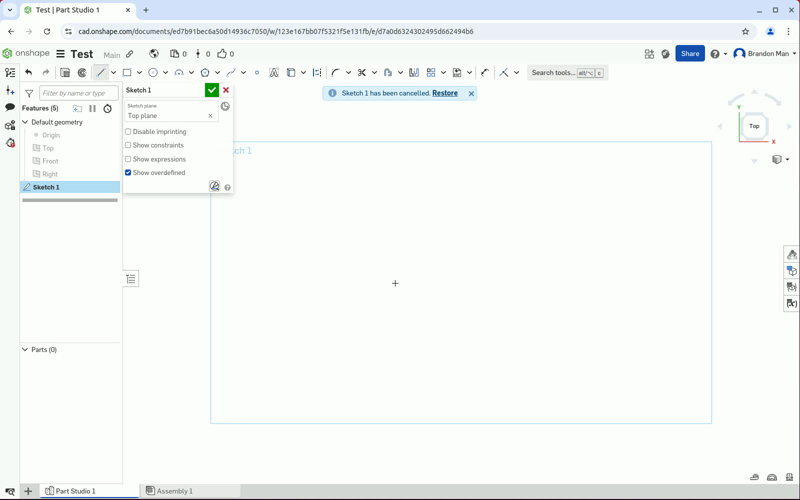
key_up(shift)
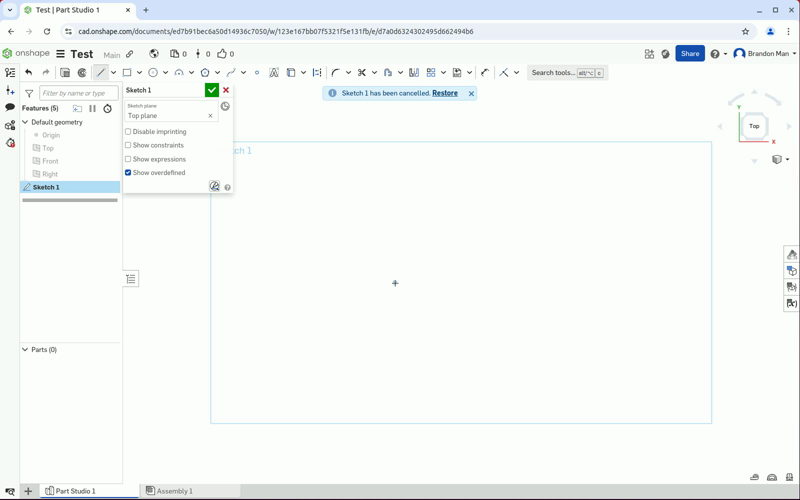
key_down(shift)
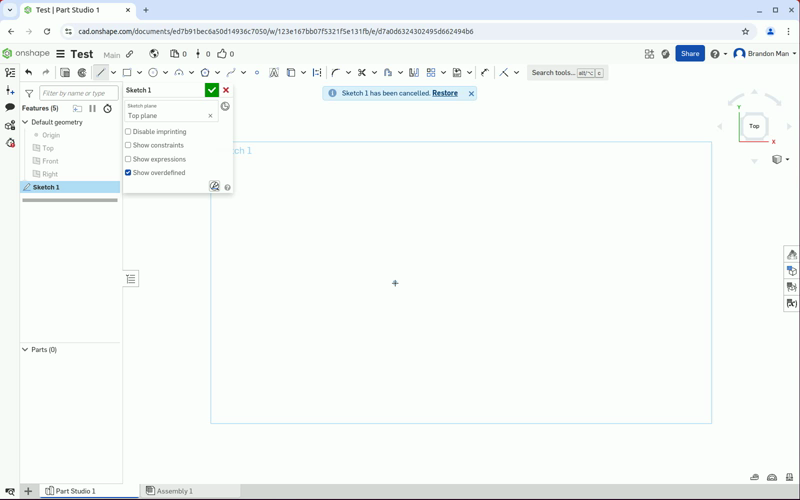
mouse_move(461, 282)
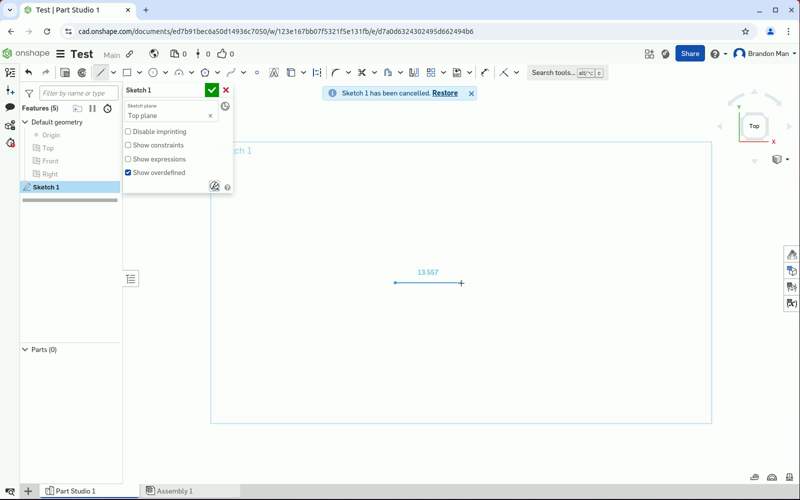
click(461, 282)
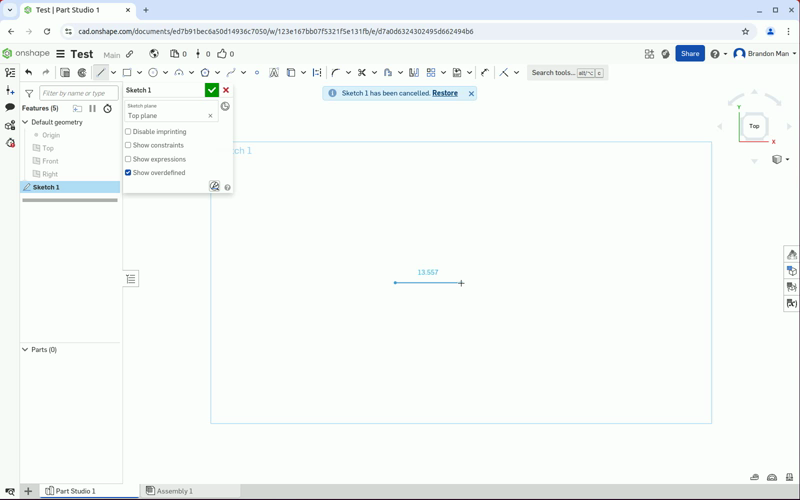
key_up(shift)
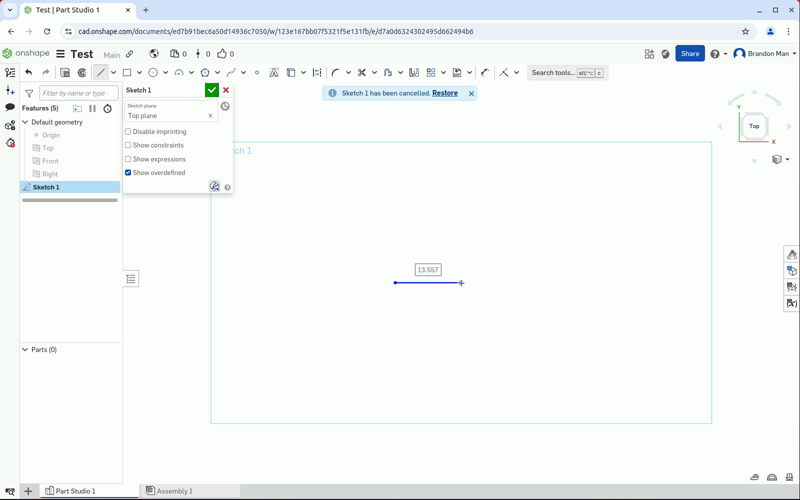
key_down(shift)
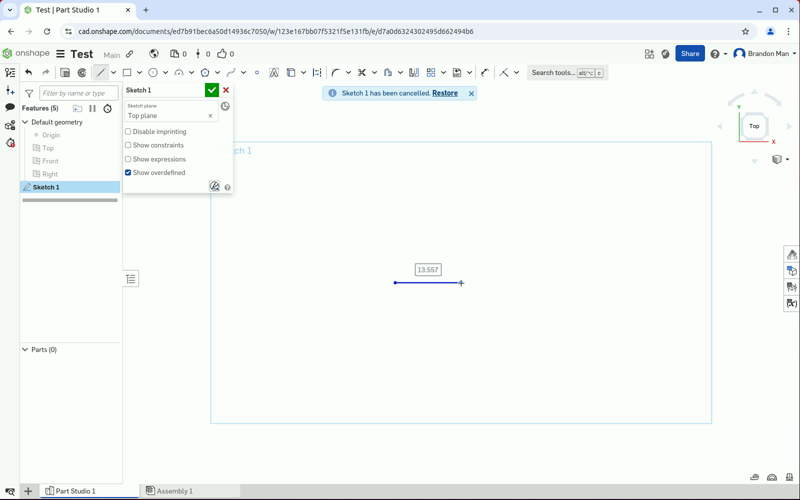
mouse_move(491, 282)
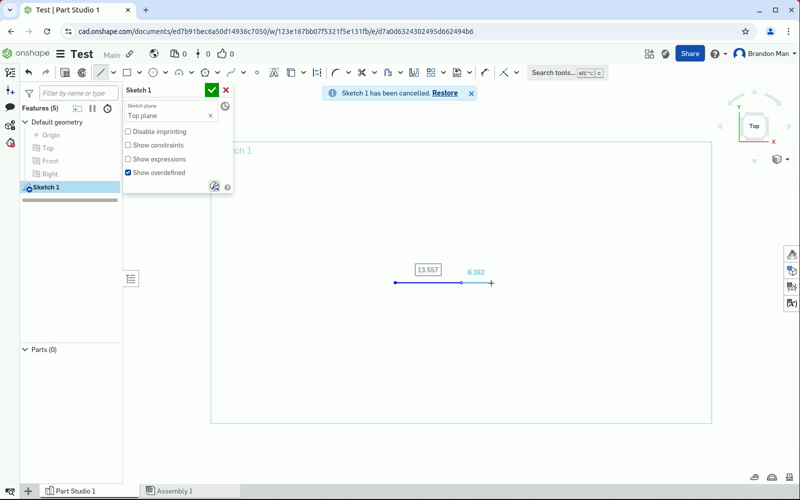
mouse_move(461, 253)
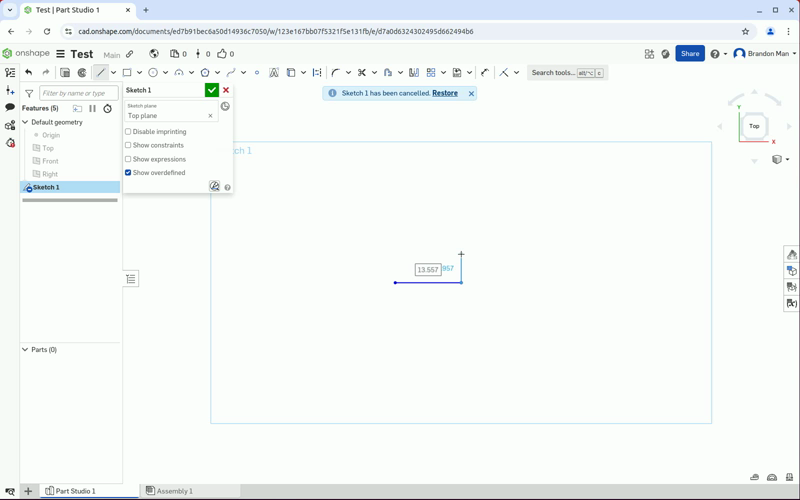
click(461, 253)
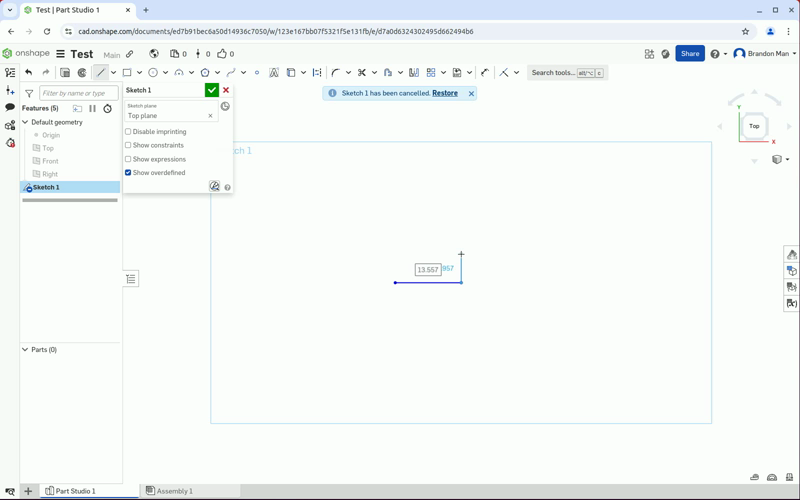
key_up(shift)
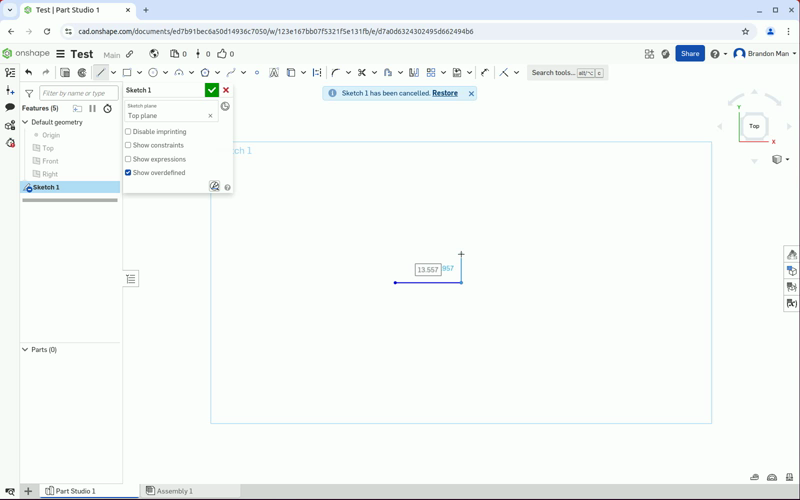
key_down(shift)
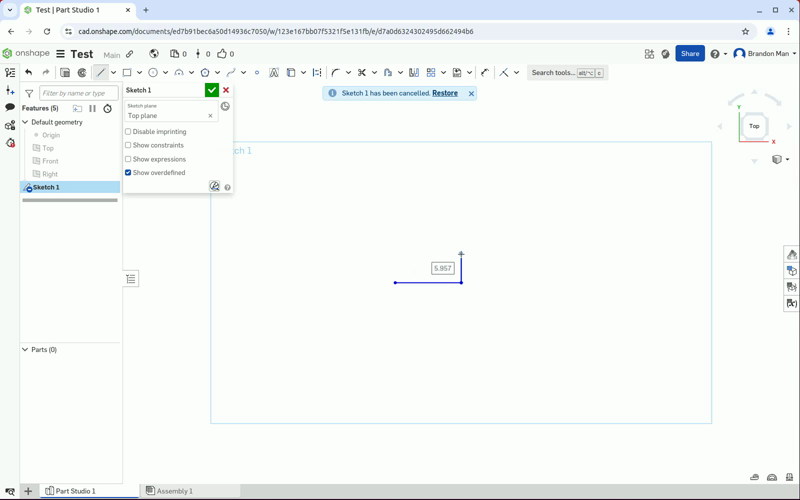
mouse_move(395, 253)
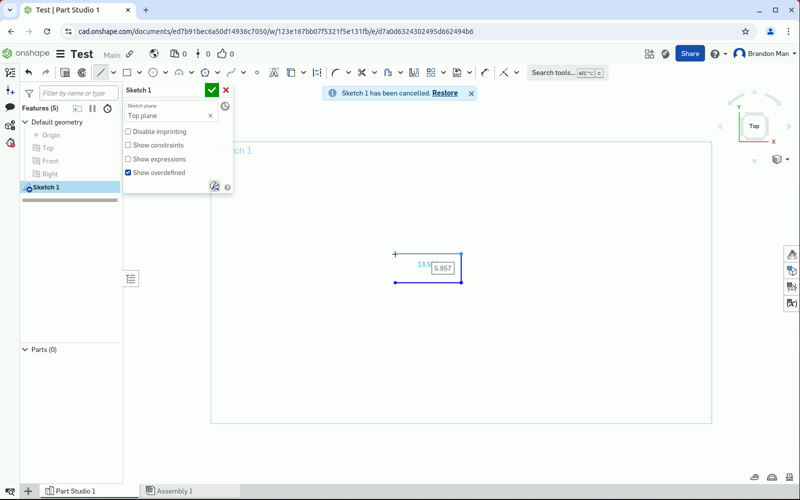
click(395, 253)
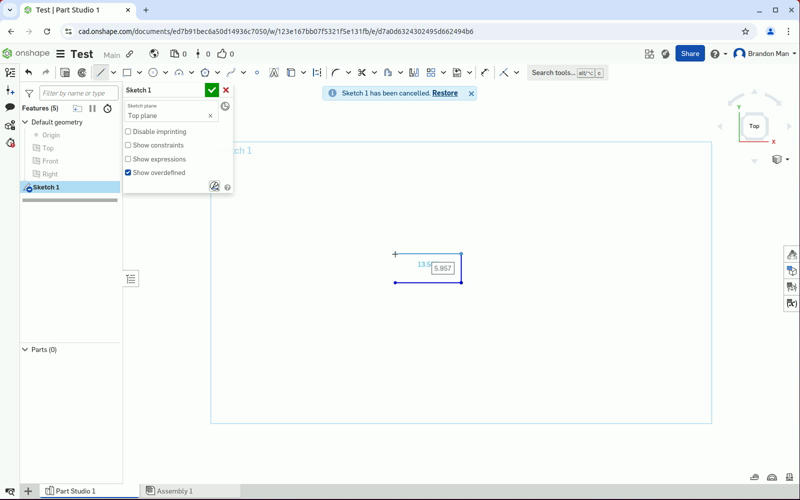
key_up(shift)
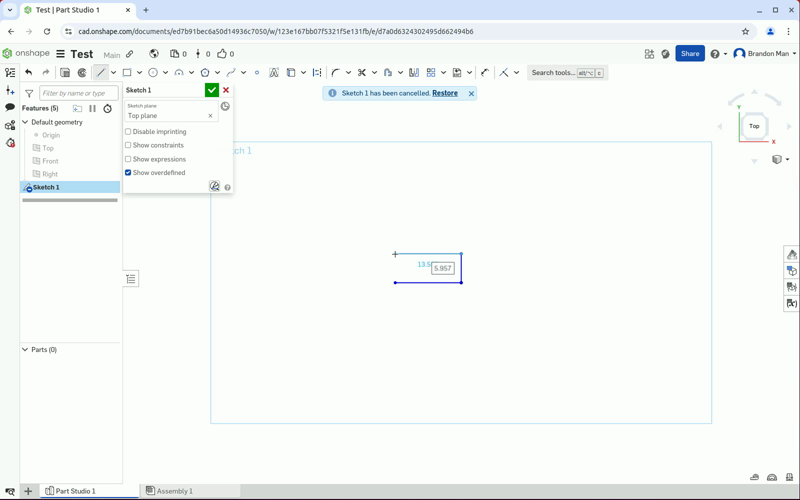
key_down(shift)
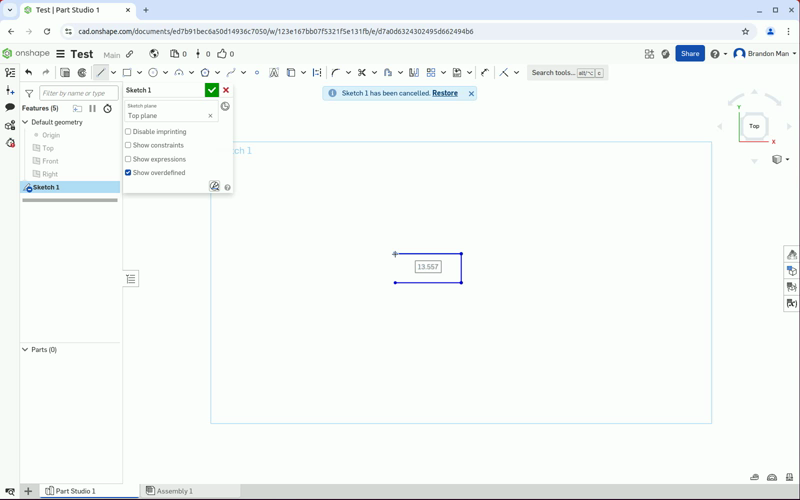
mouse_move(425, 253)
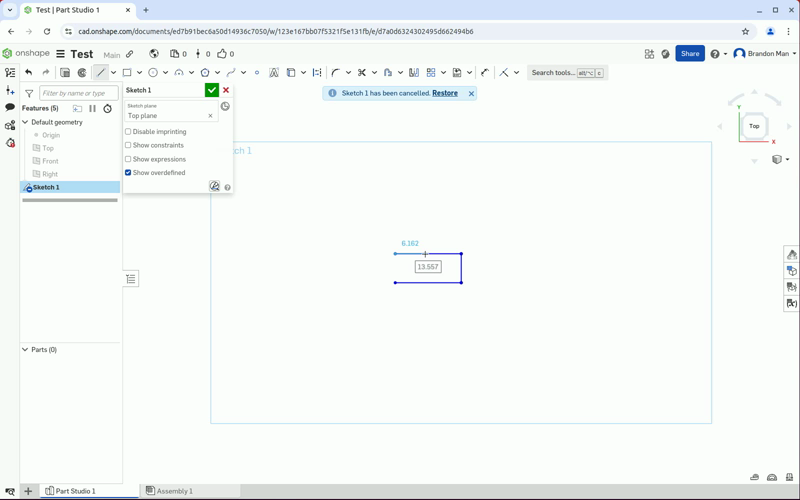
mouse_move(395, 263)
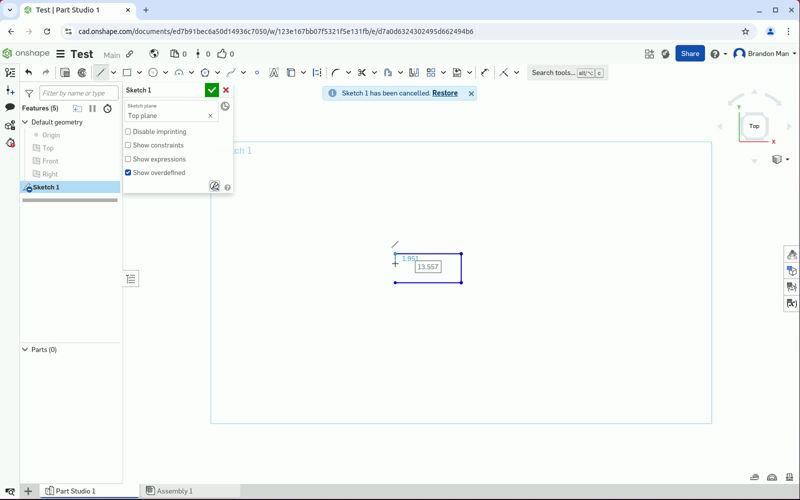
click(395, 263)
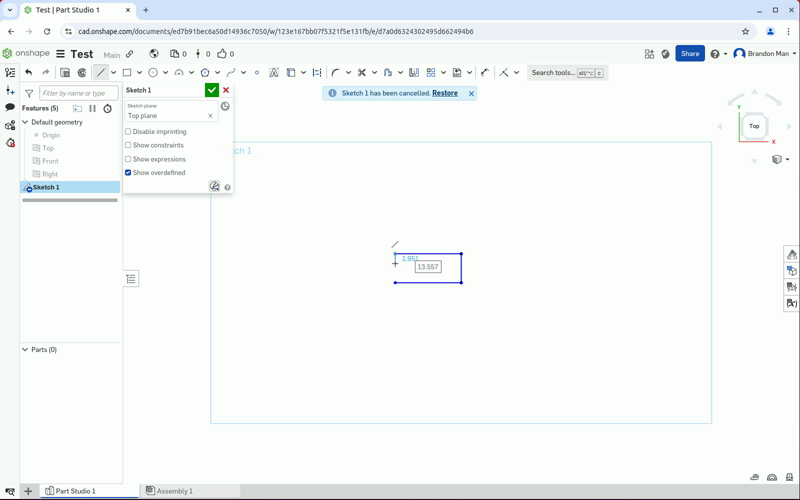
key_up(shift)
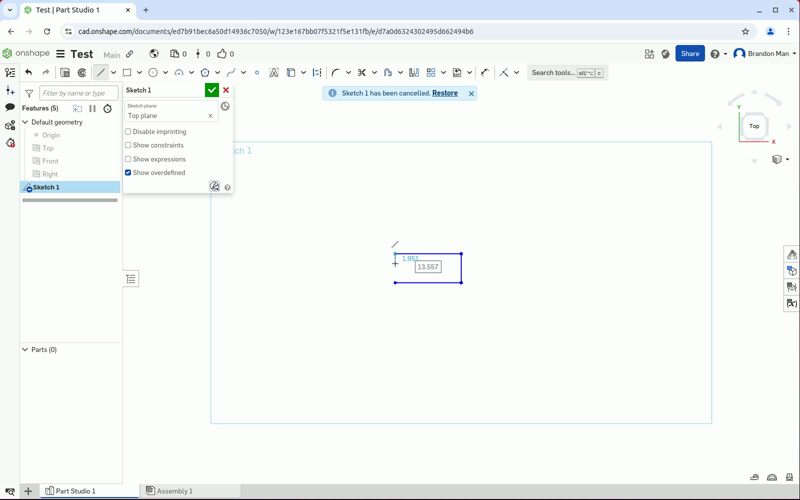
key_down(shift)
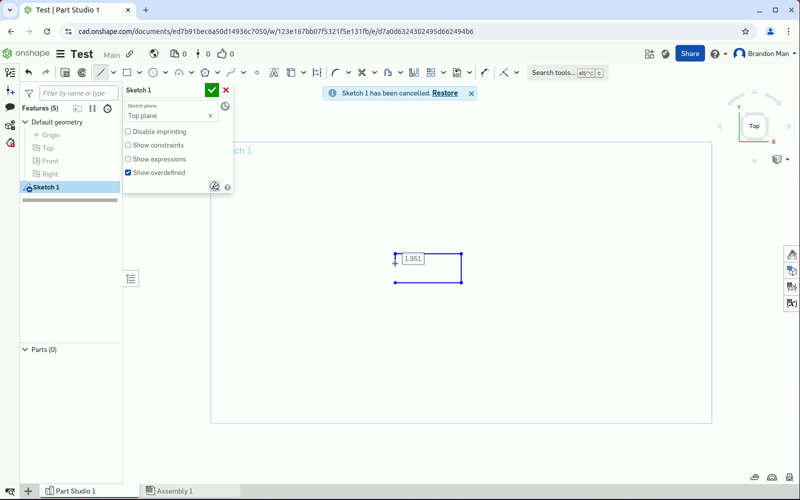
mouse_move(425, 263)
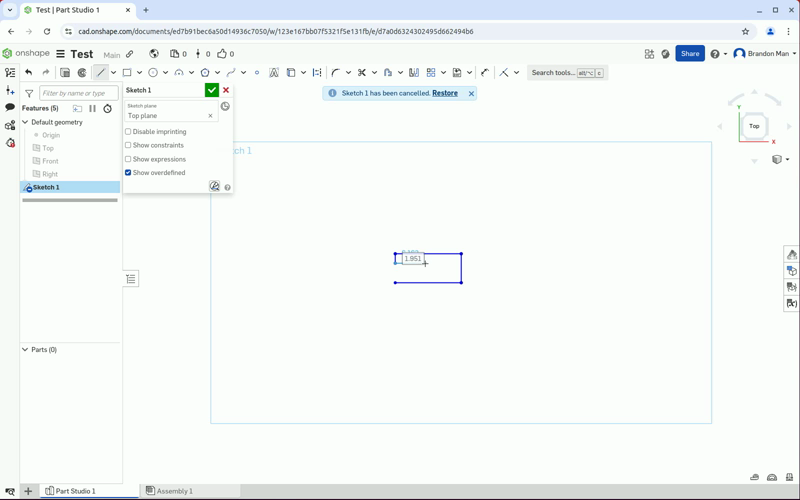
mouse_move(395, 268)
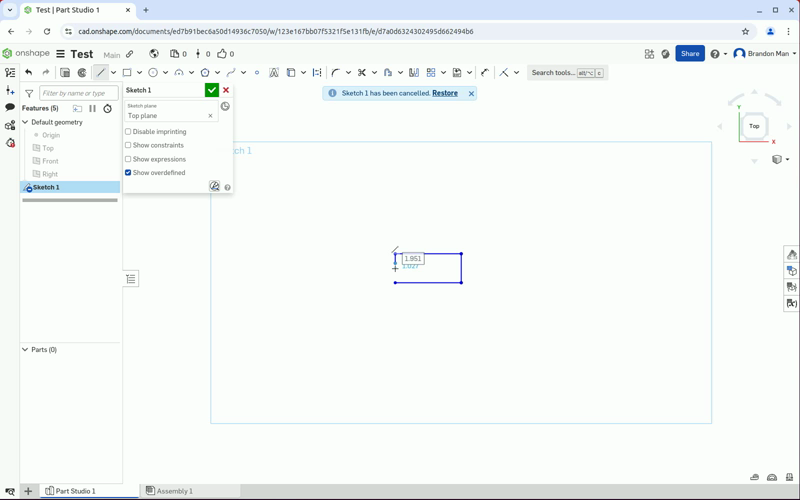
scroll(6)
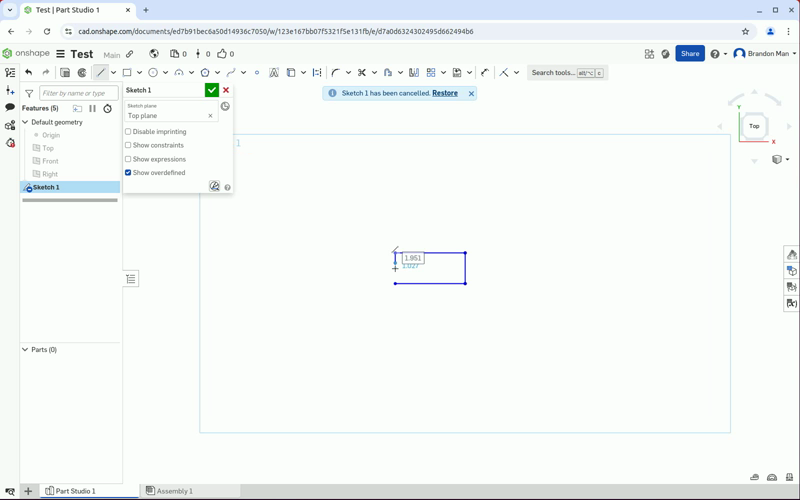
scroll(6)
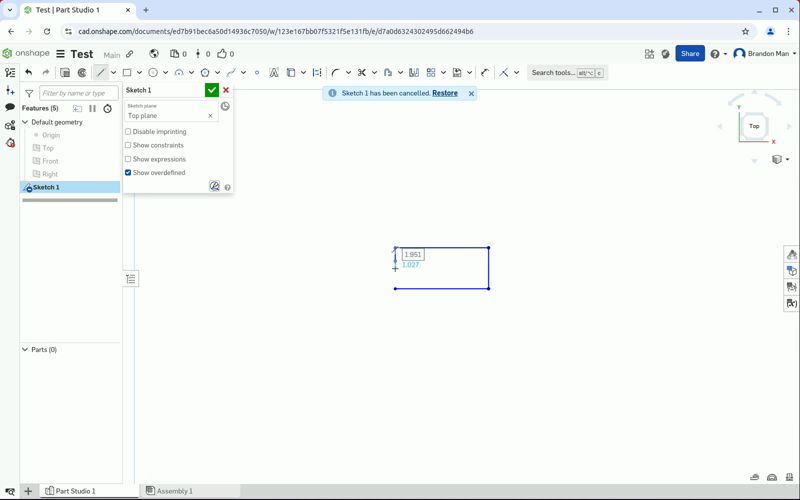
scroll(6)
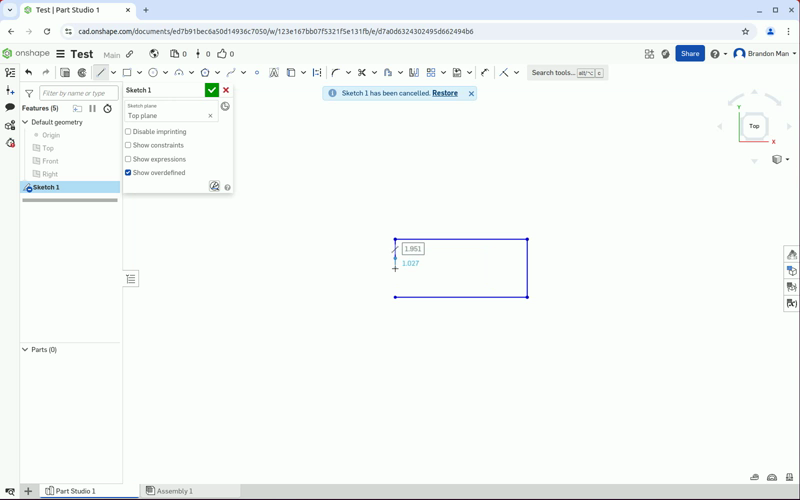
scroll(6)
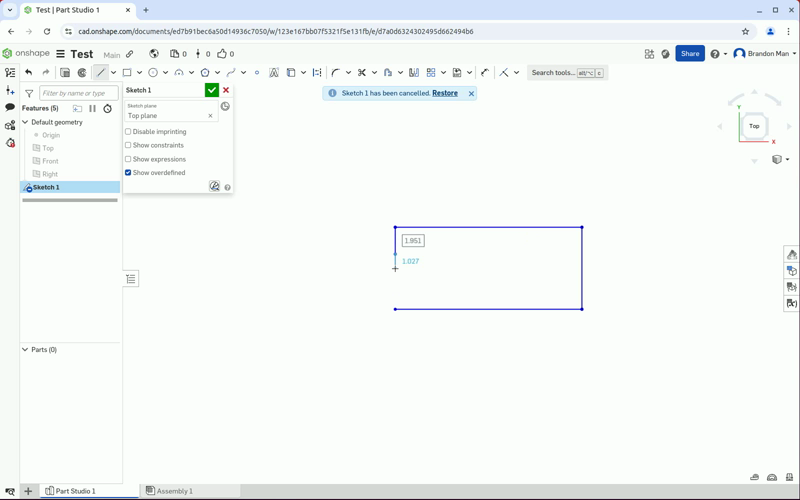
scroll(6)
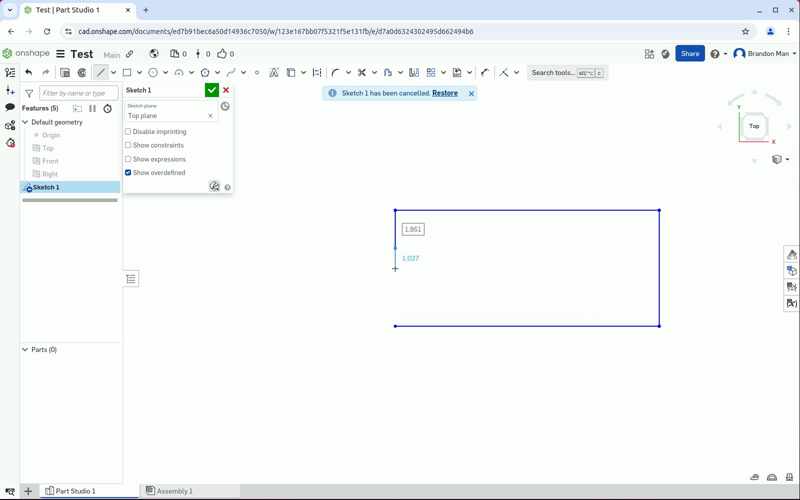
scroll(6)
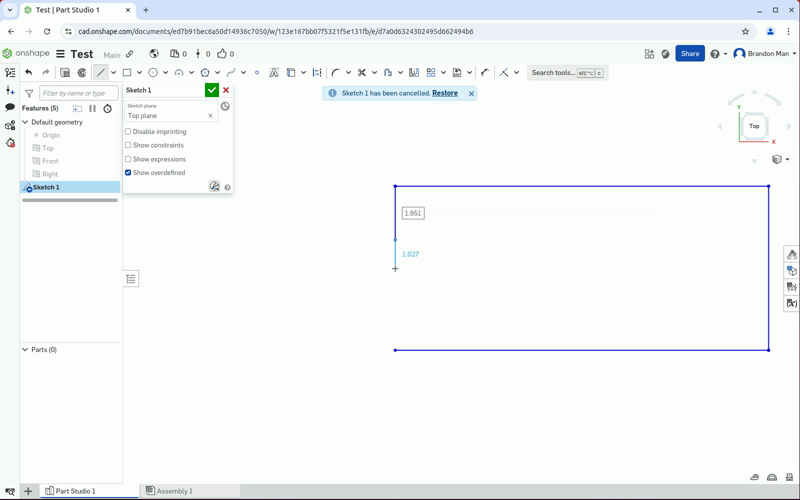
scroll(6)
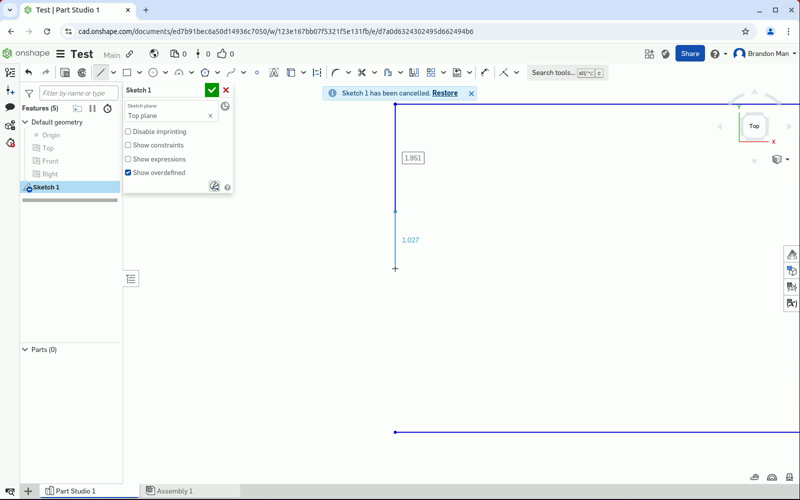
click(395, 268)
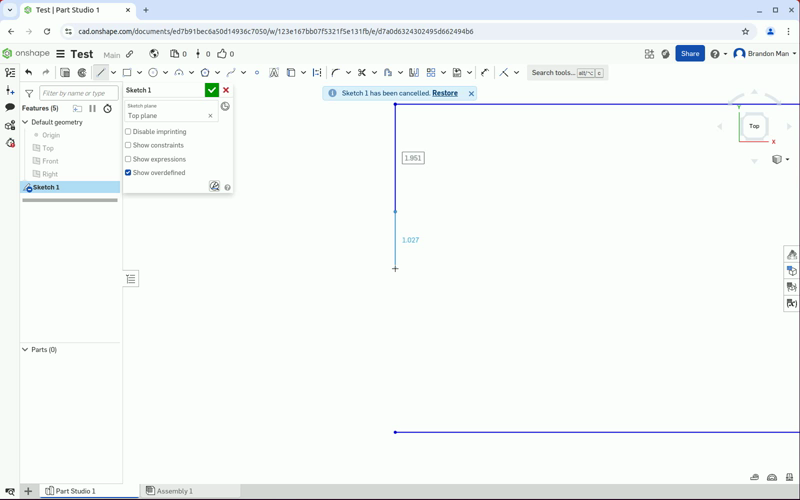
scroll(-6)
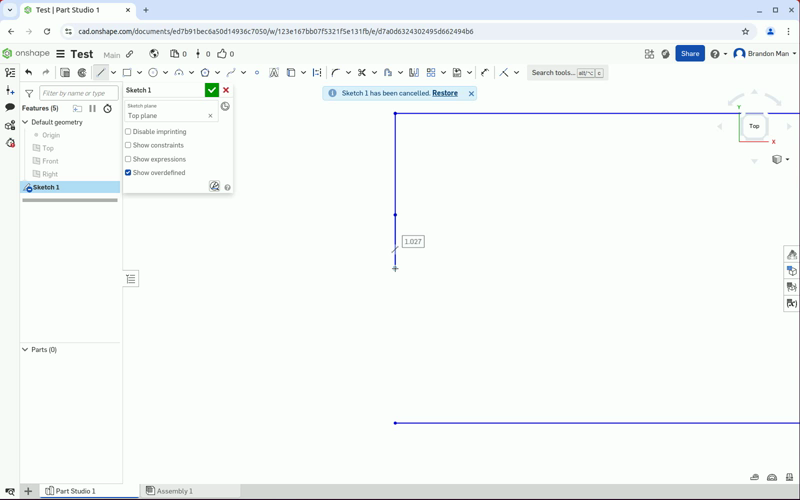
scroll(-6)
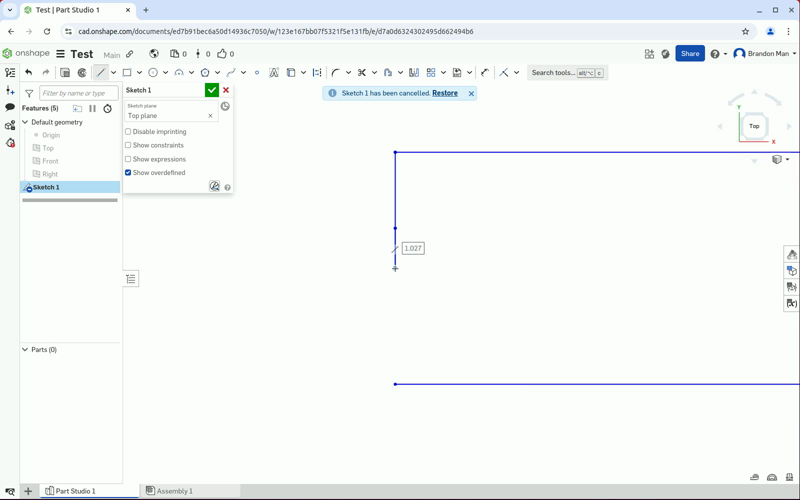
scroll(-6)
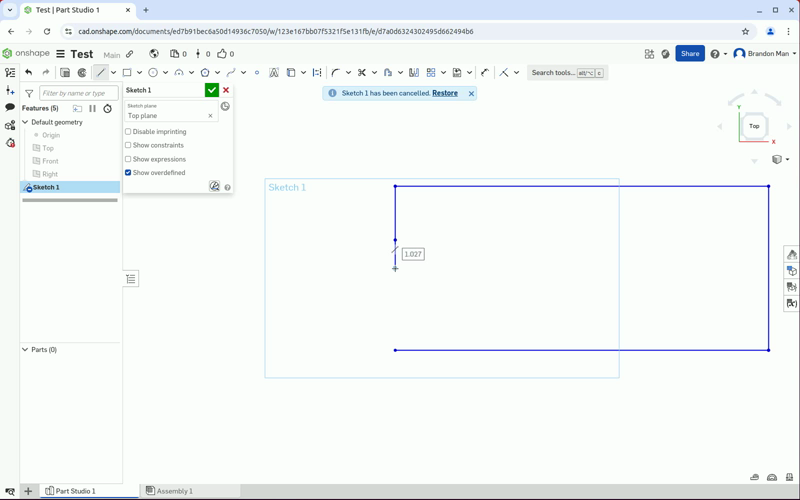
scroll(-6)
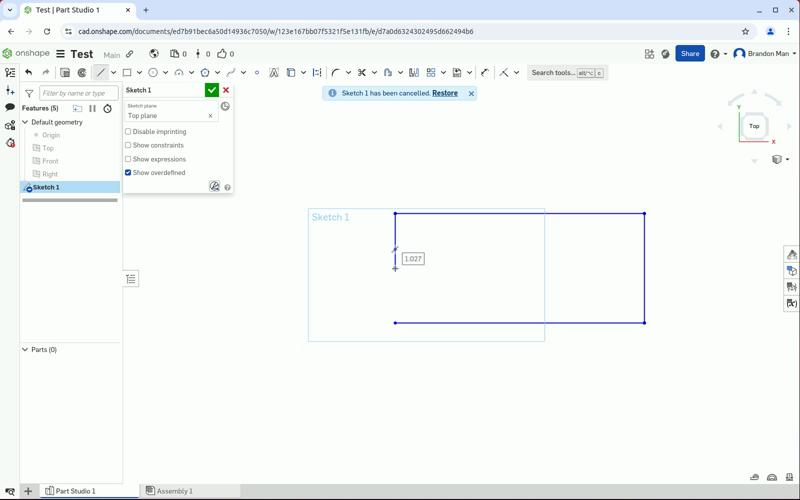
scroll(-6)
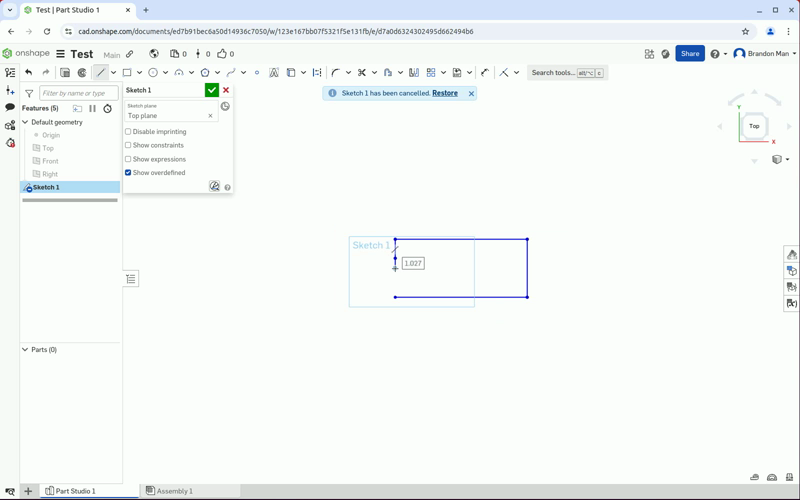
scroll(-6)
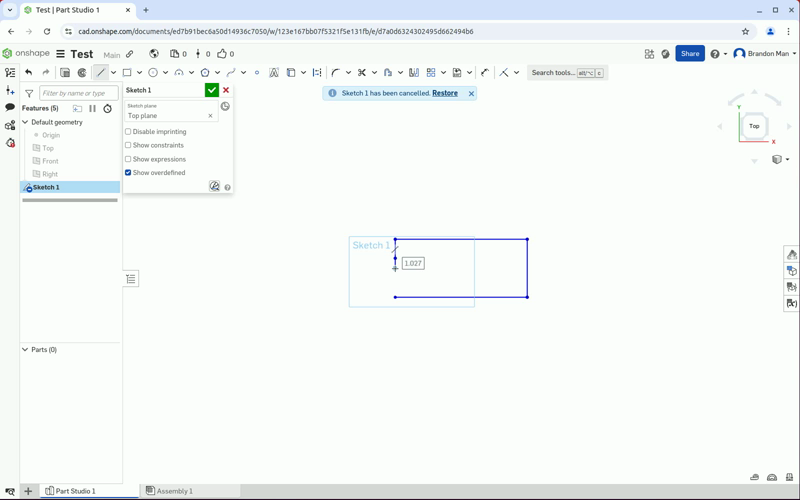
scroll(-6)
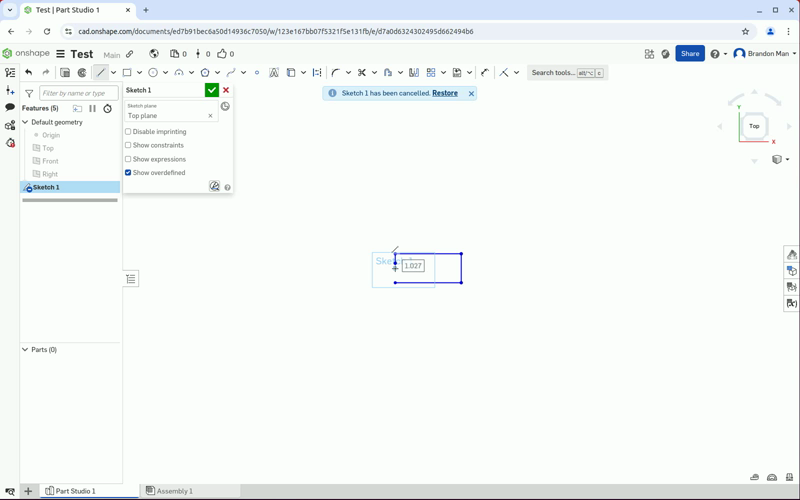
key_up(shift)
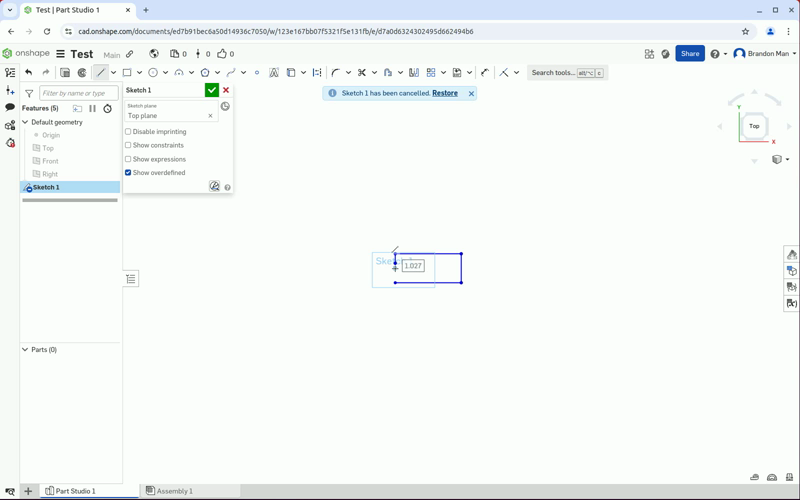
mouse_move(425, 268)
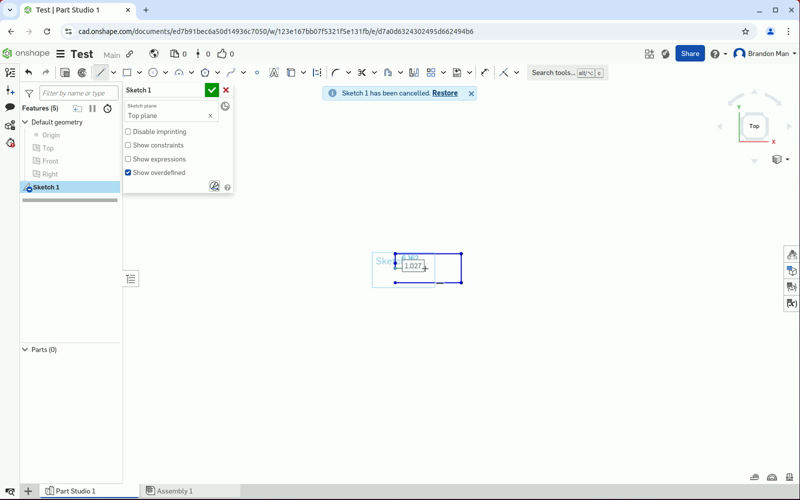
key_down(shift)
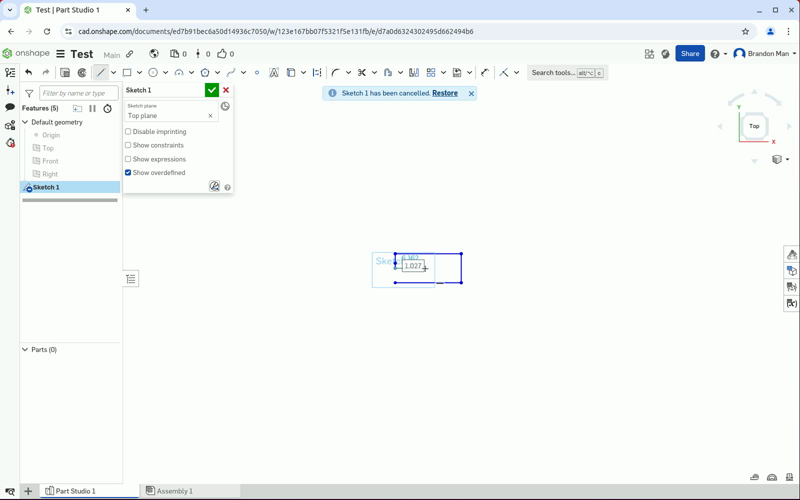
mouse_move(395, 282)
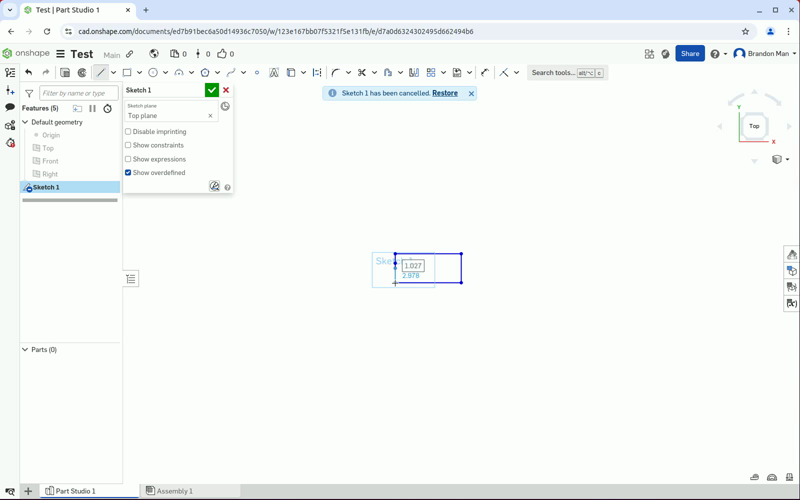
key_up(shift)
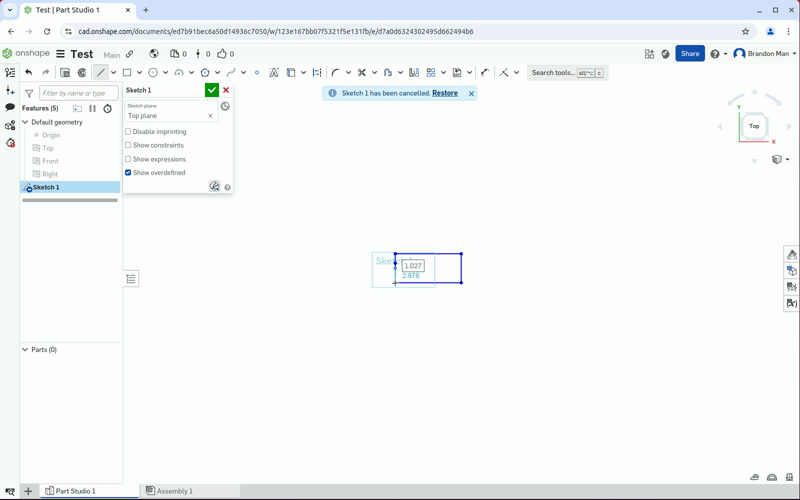
click(395, 282)
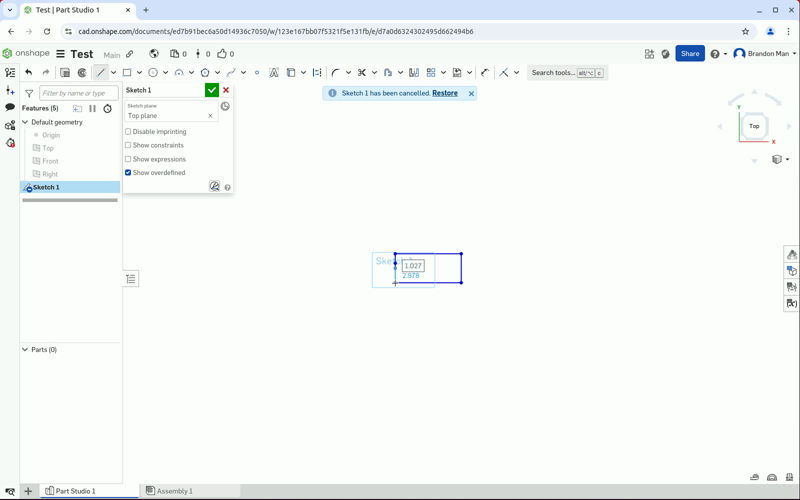
key(esc)
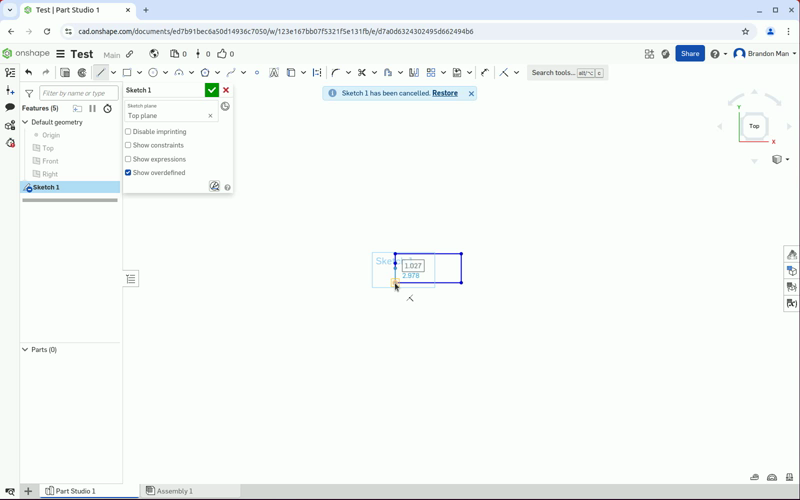
mouse_move(404, 266)
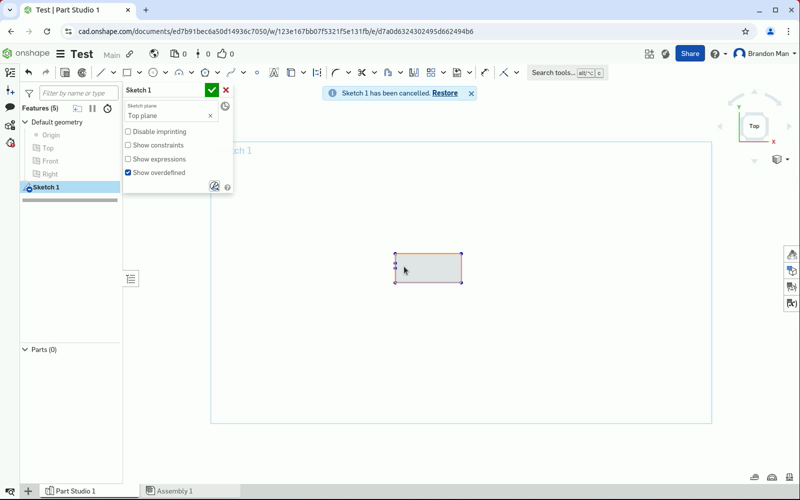
click(404, 266)
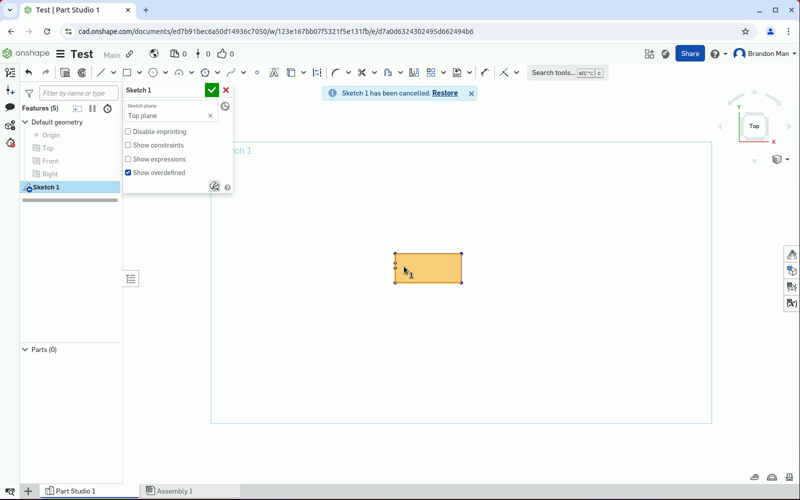
mouse_move(73, 352)
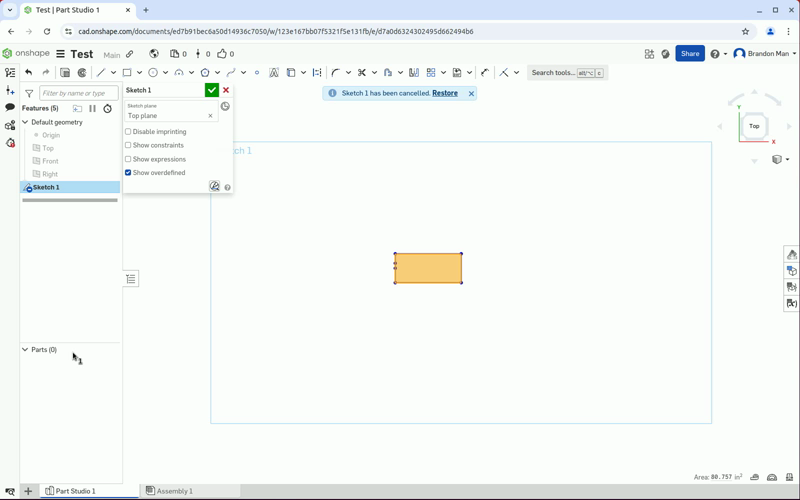
key(shift+y)
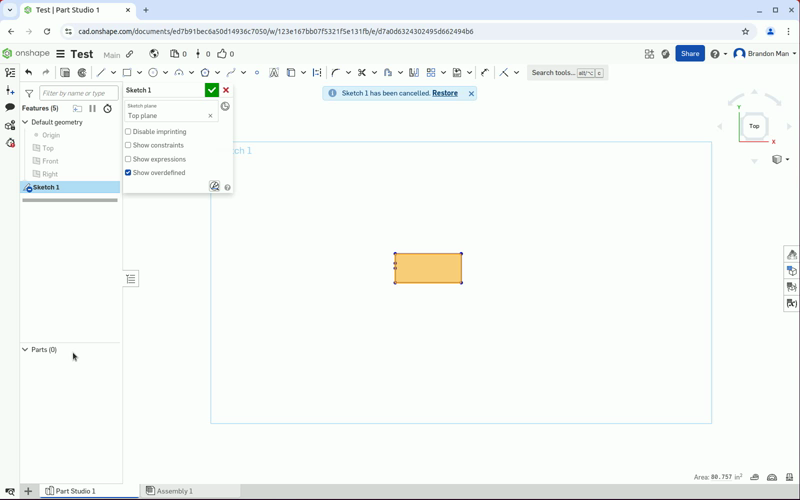
key(shift+e)
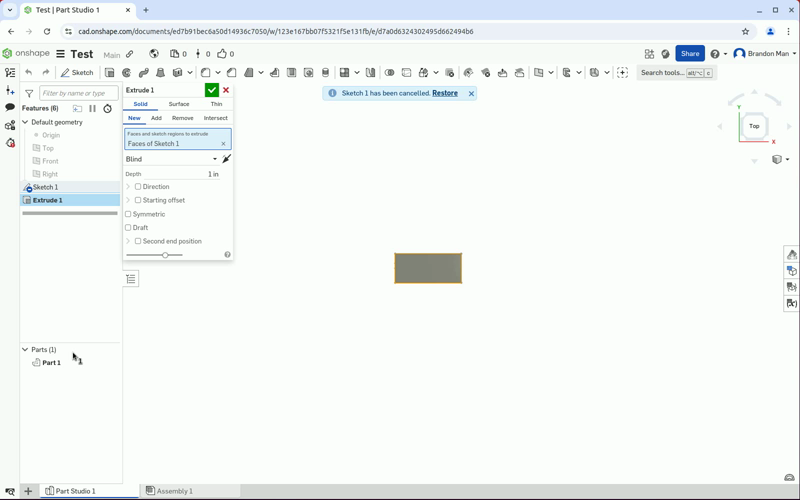
mouse_move(143, 106)
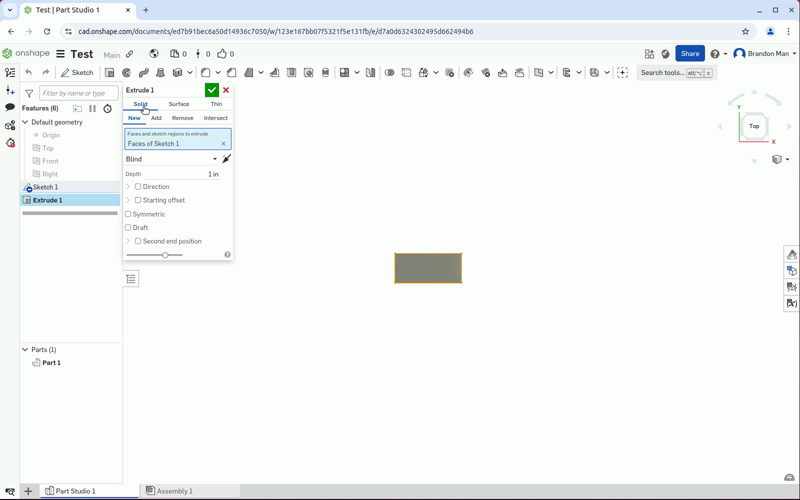
click(143, 106)
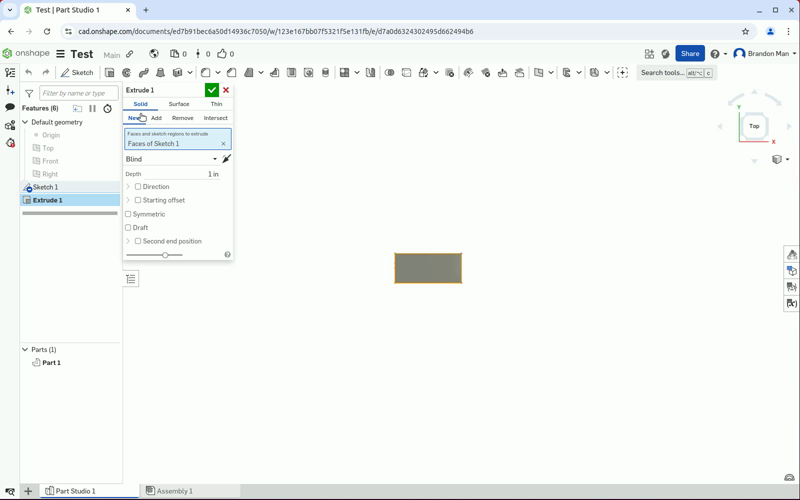
mouse_move(137, 120)
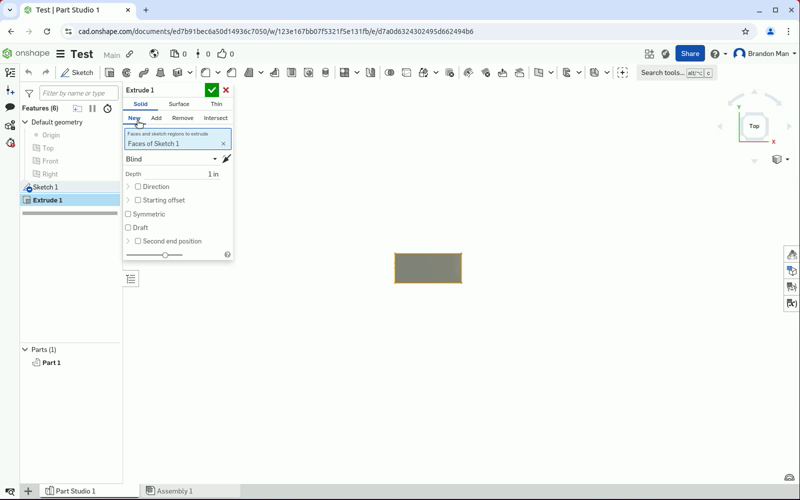
click(137, 120)
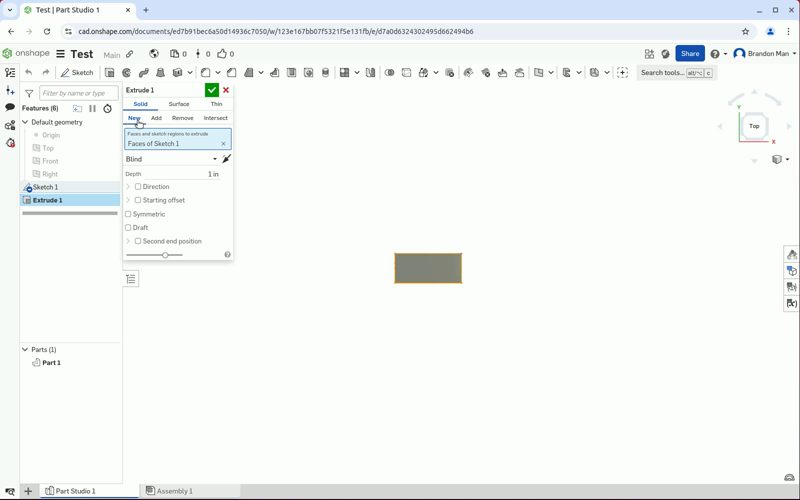
key(tab, 4)
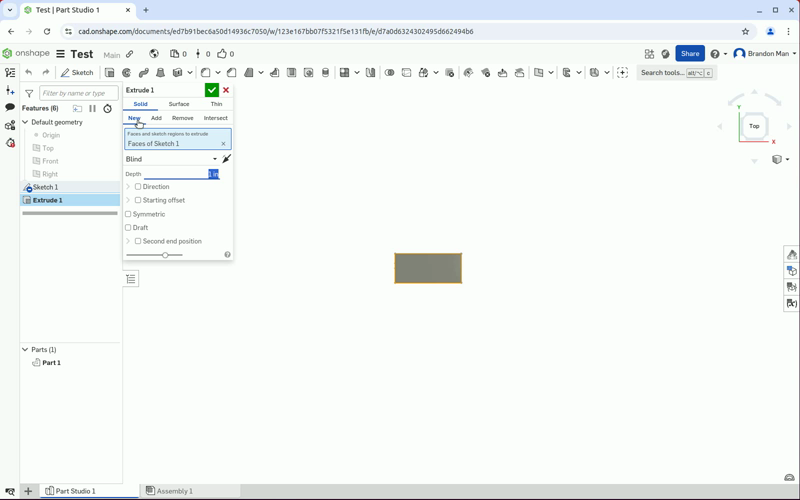
text(23.108)
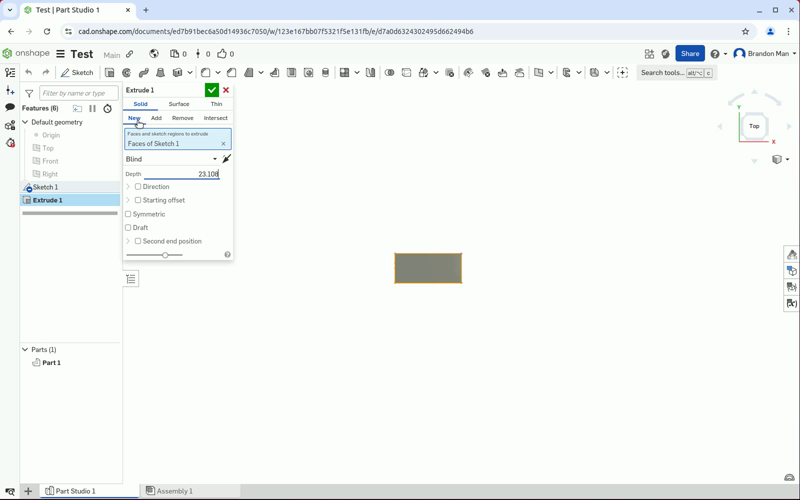
key(enter)
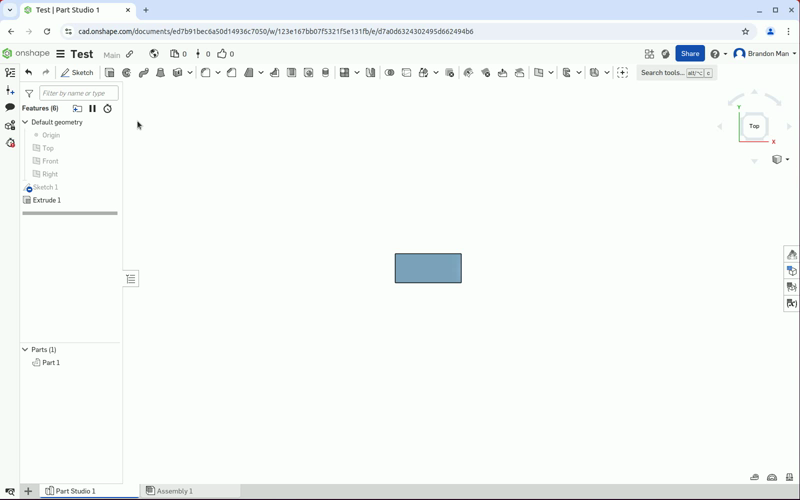
key(shift+h)
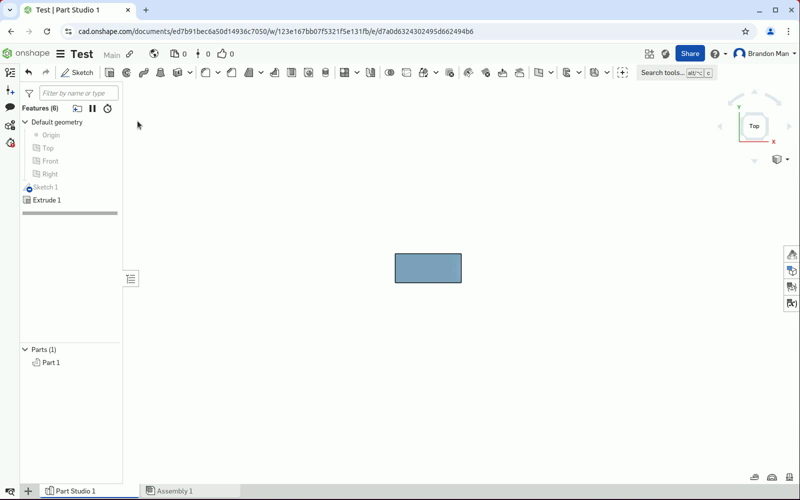
key(shift+h)
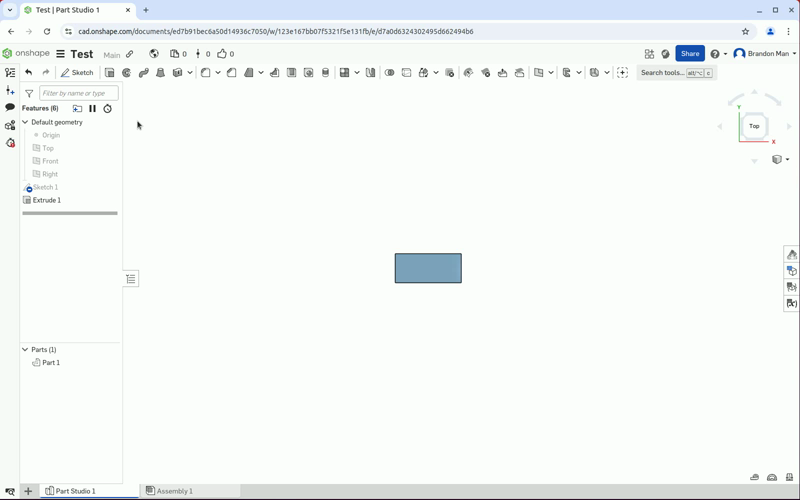
mouse_move(73, 189)
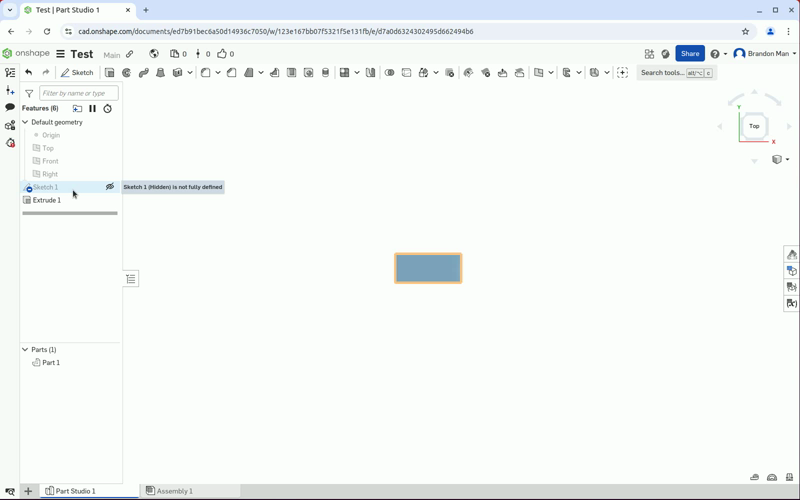
click(73, 189)
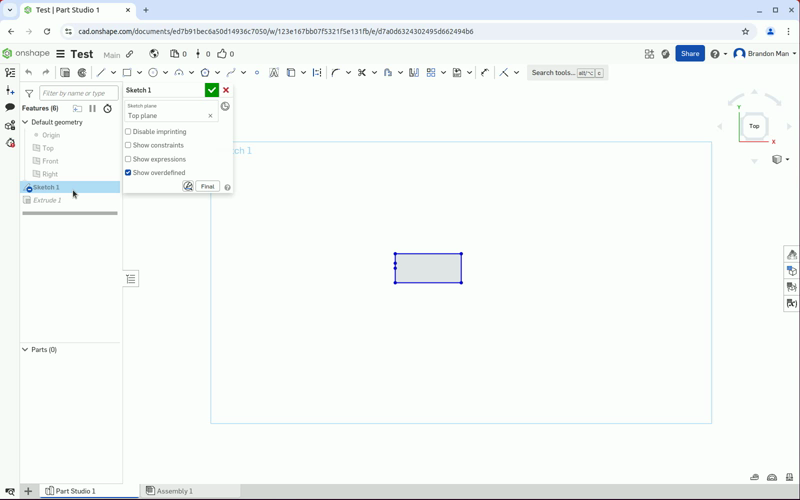
mouse_move(229, 92)
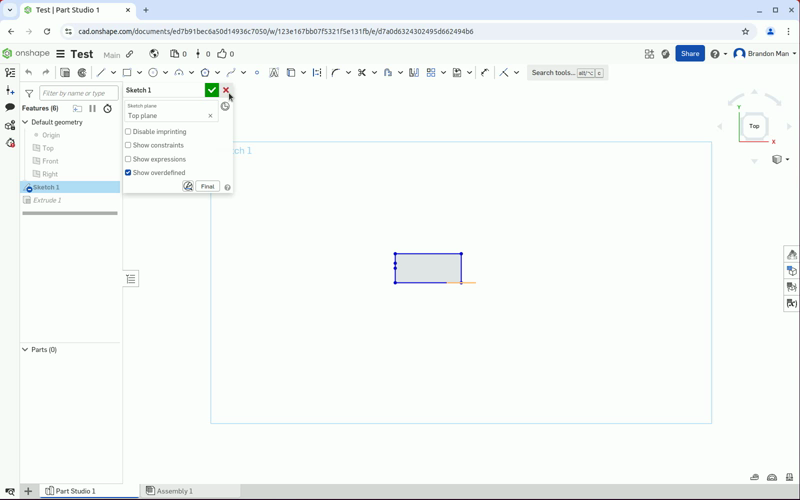
click(229, 92)
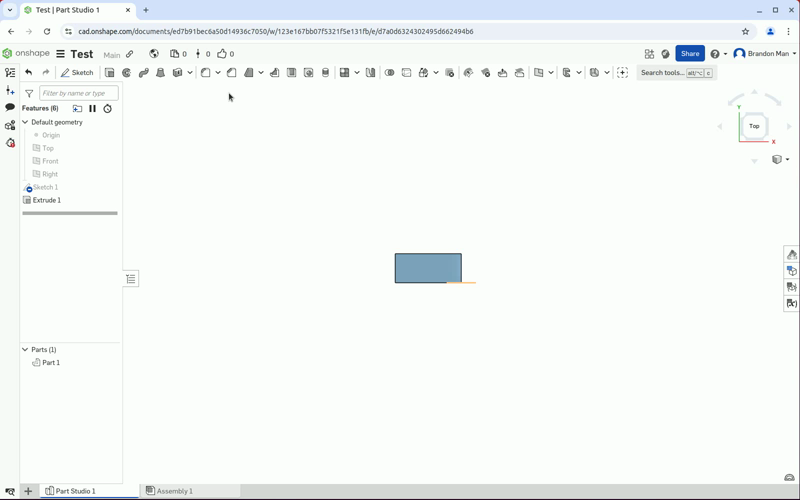
mouse_move(73, 352)
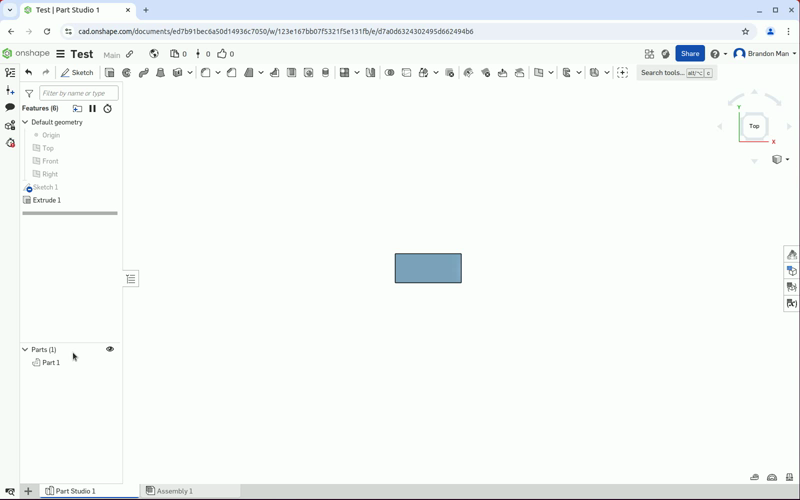
key(y)
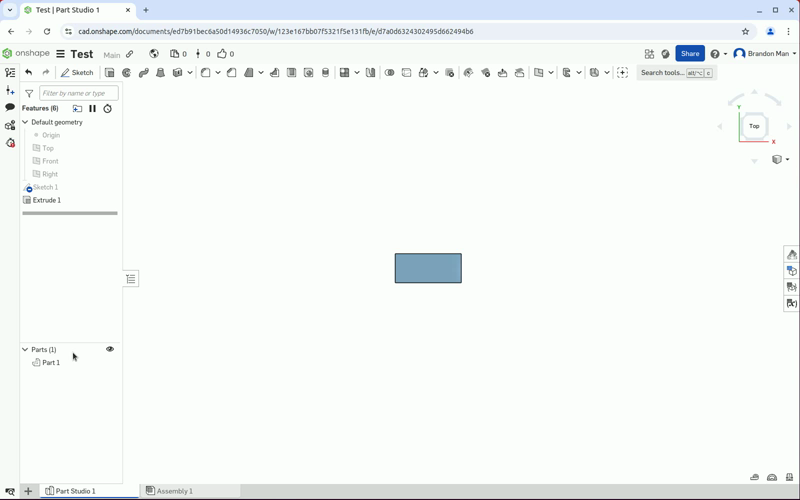
key(shift+p)
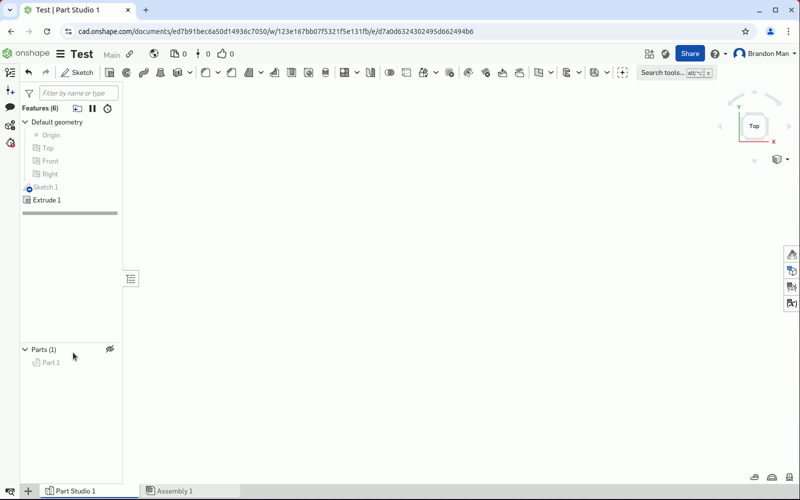
key(space)
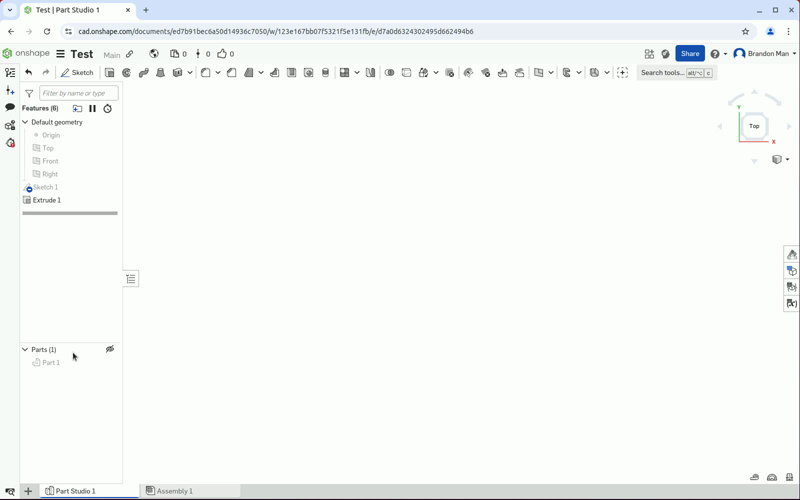
key_down(shift)
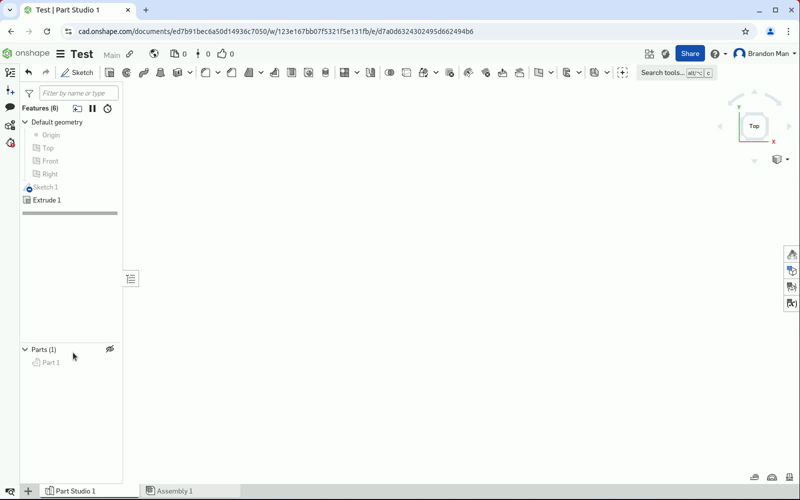
key(up)
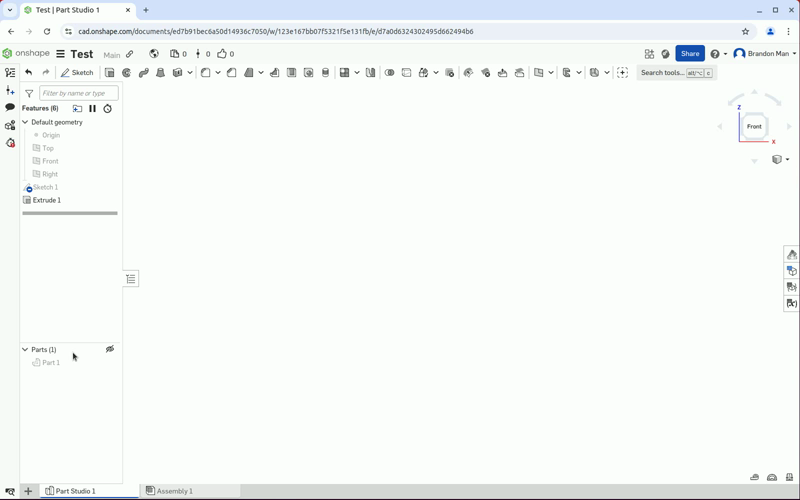
key_up(shift)
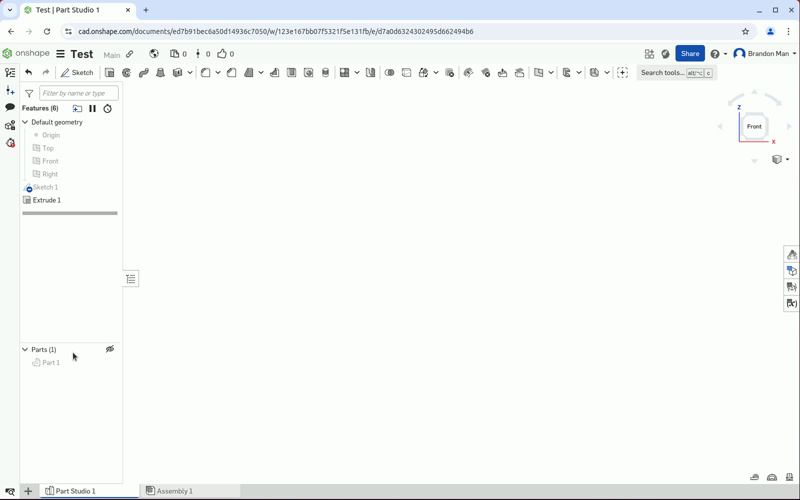
mouse_move(73, 352)
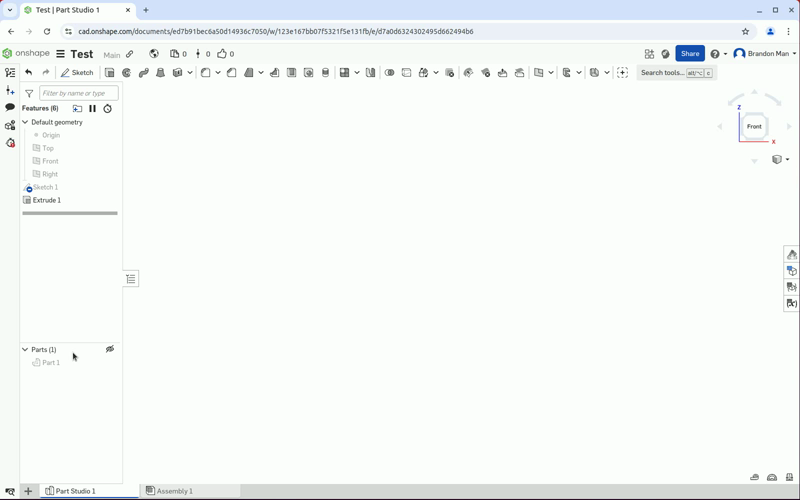
key(shift+y)
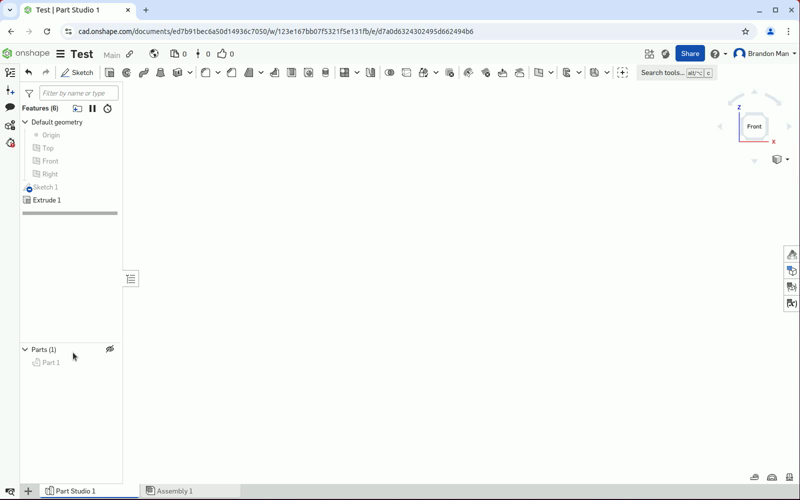
key(shift+s)
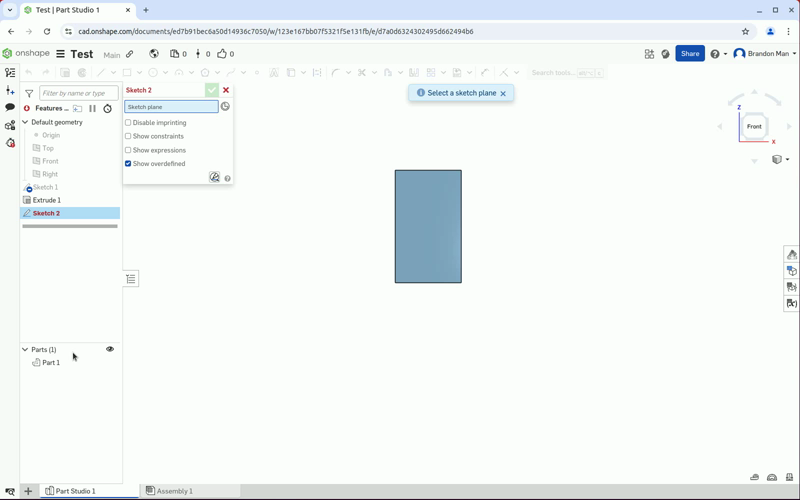
mouse_move(73, 163)
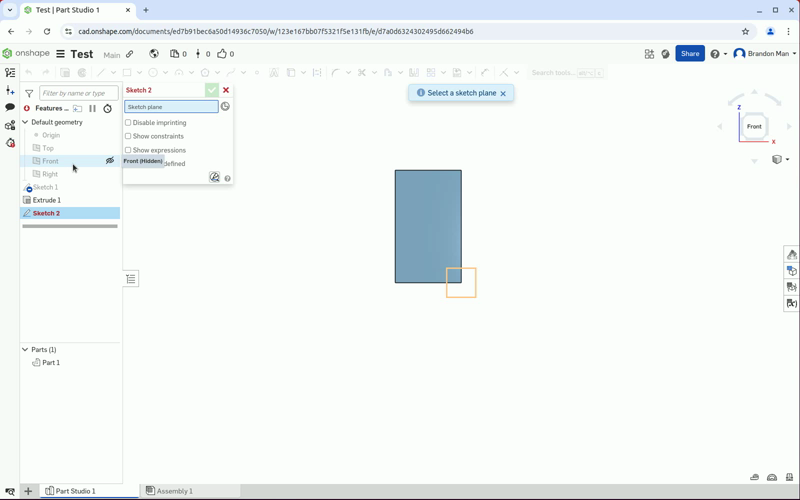
click(73, 163)
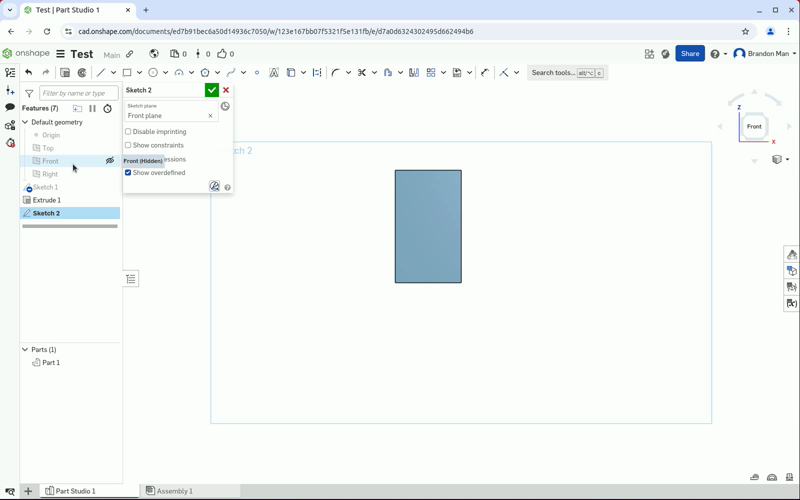
mouse_move(73, 352)
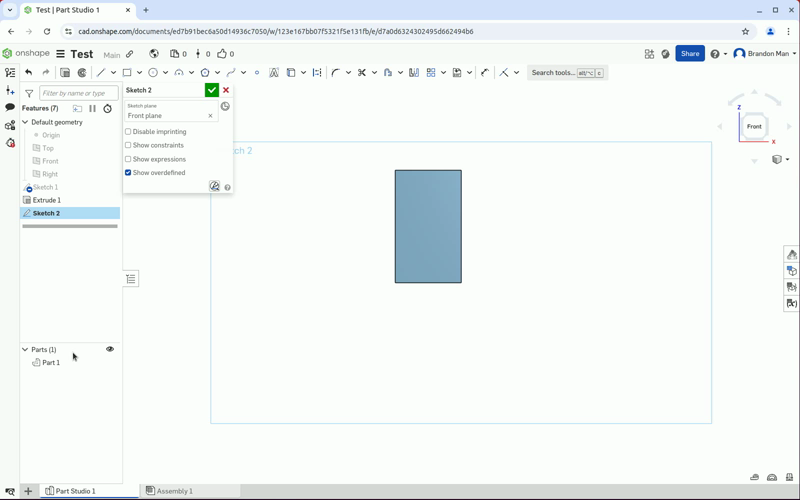
key(y)
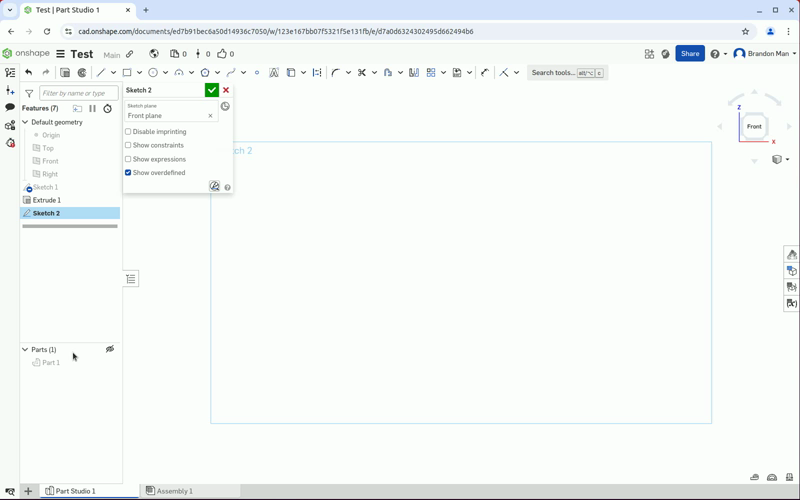
key(l)
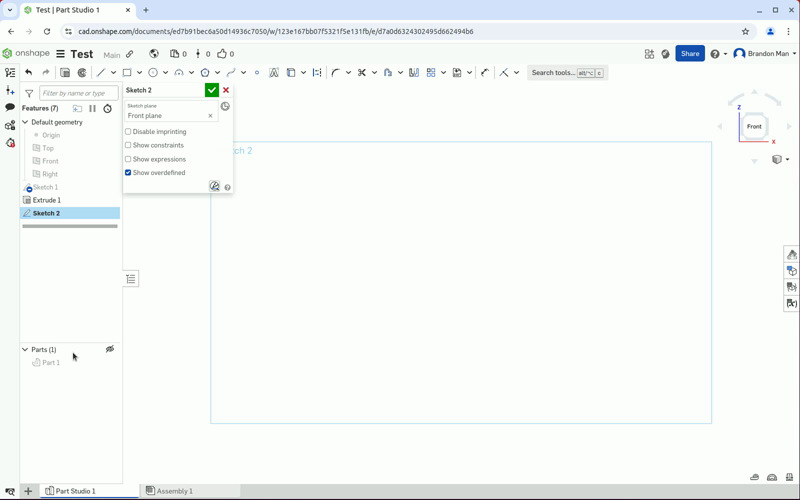
key_down(shift)
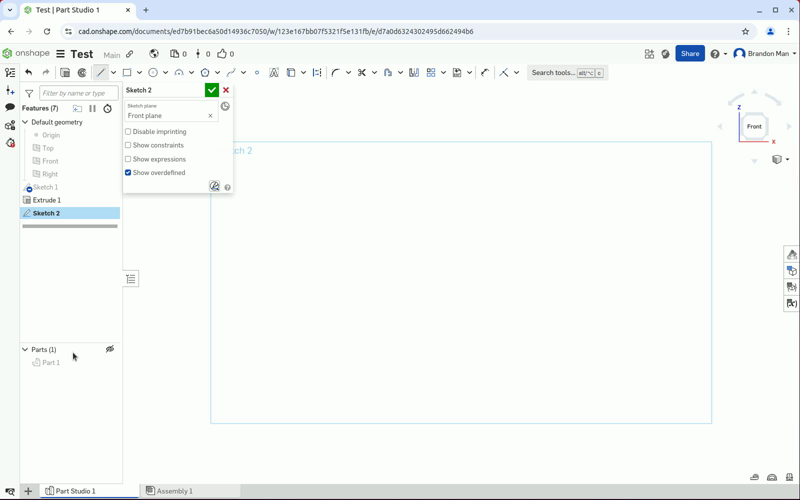
mouse_move(395, 279)
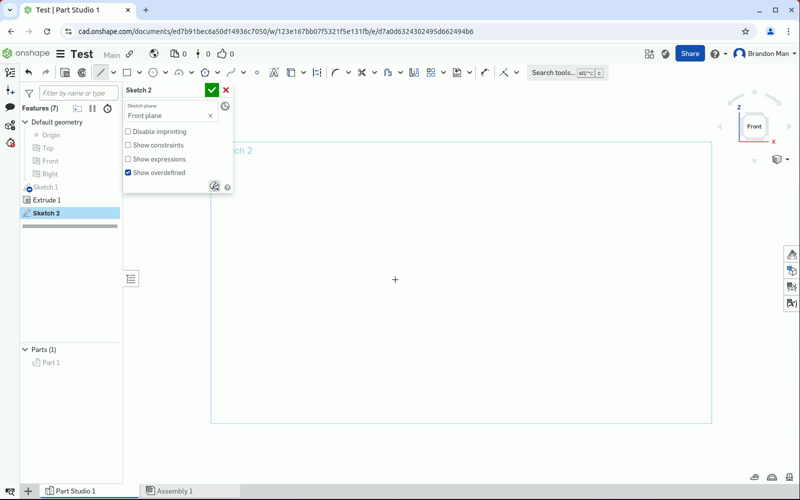
click(395, 279)
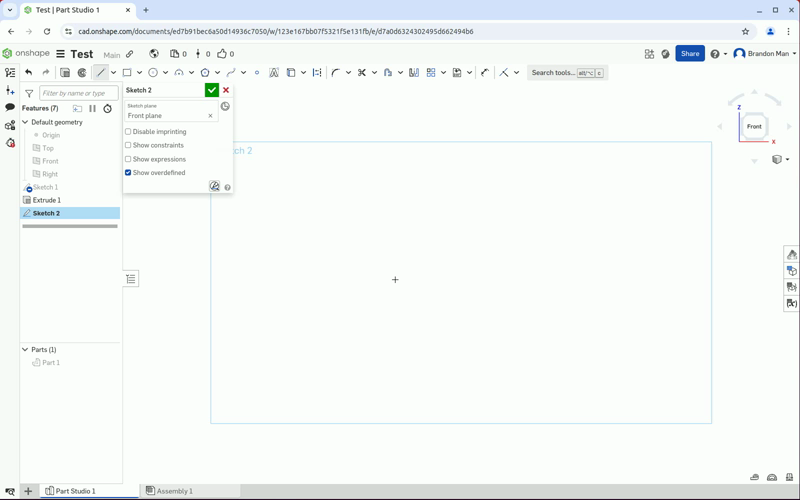
key_up(shift)
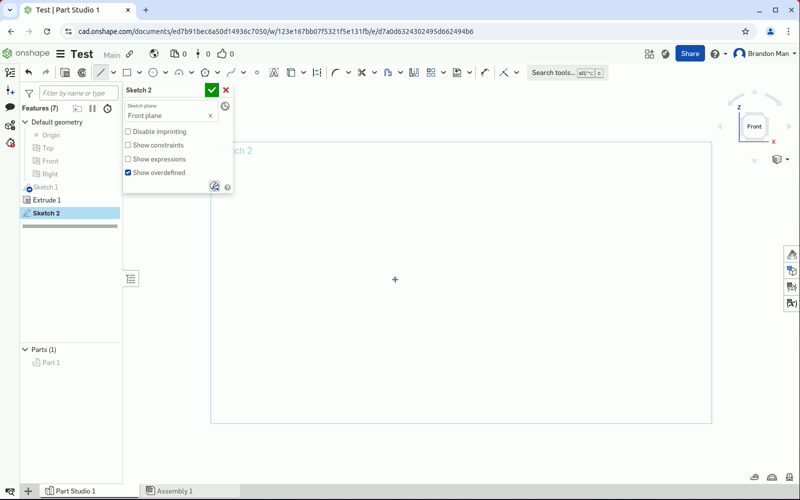
key_down(shift)
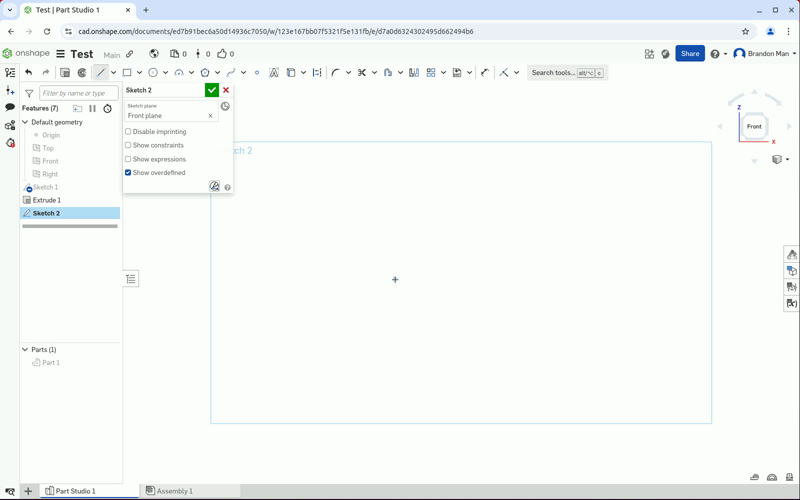
mouse_move(459, 279)
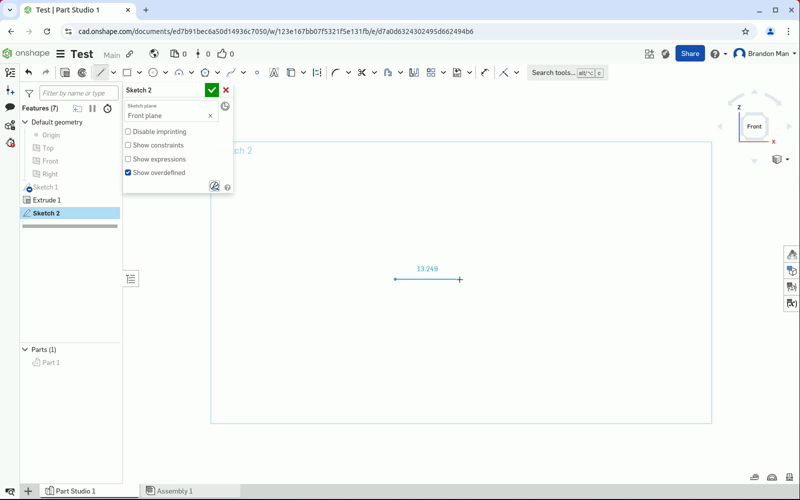
click(459, 279)
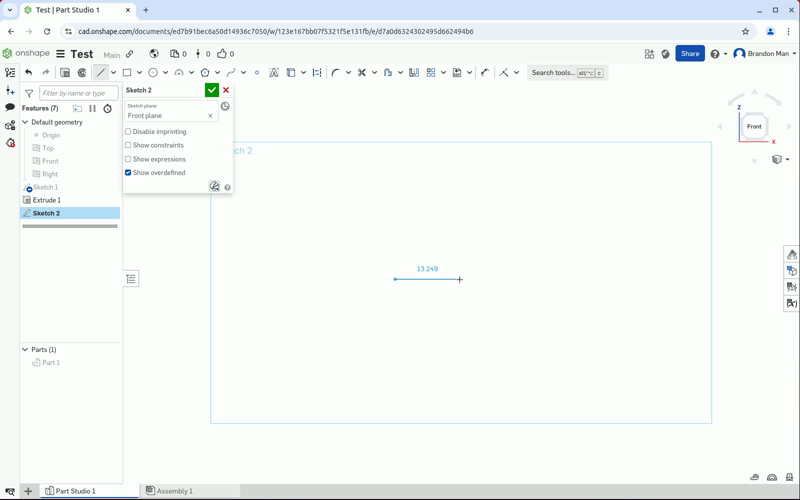
key_up(shift)
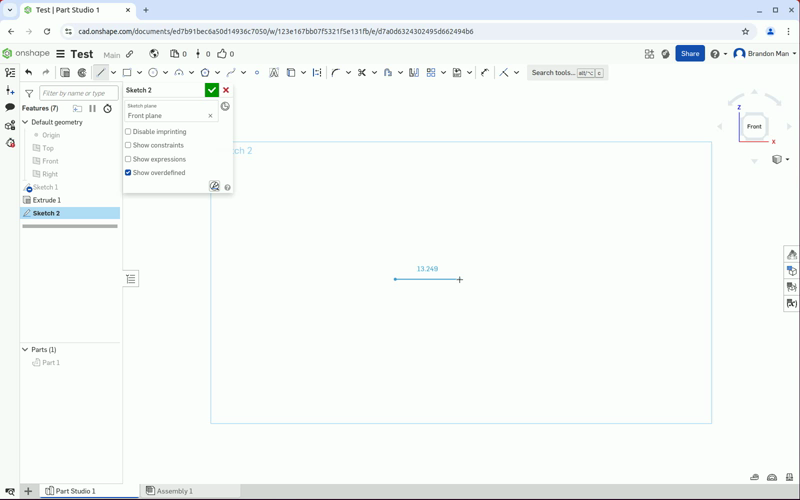
key_down(shift)
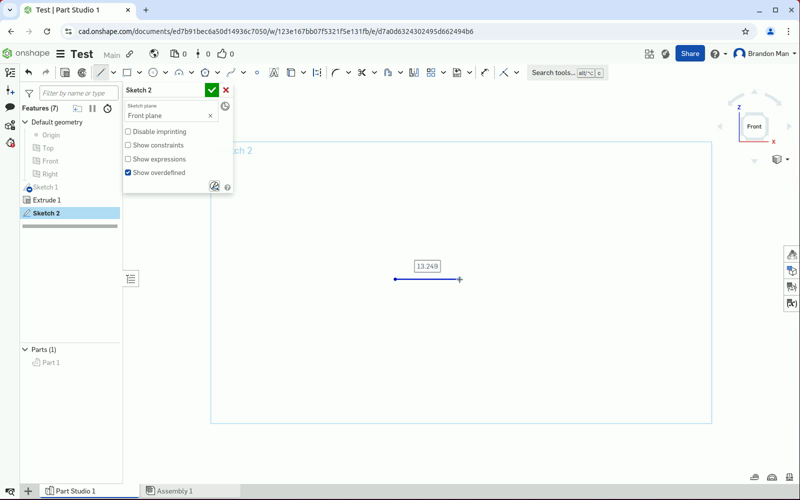
mouse_move(459, 174)
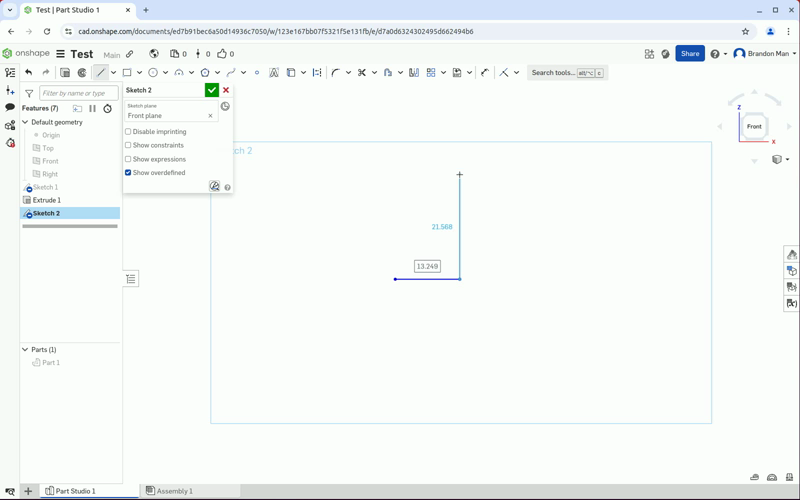
click(459, 174)
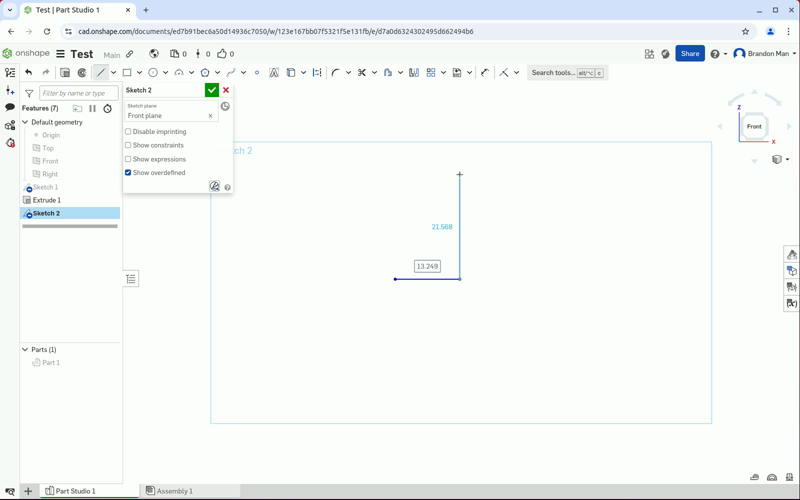
key_up(shift)
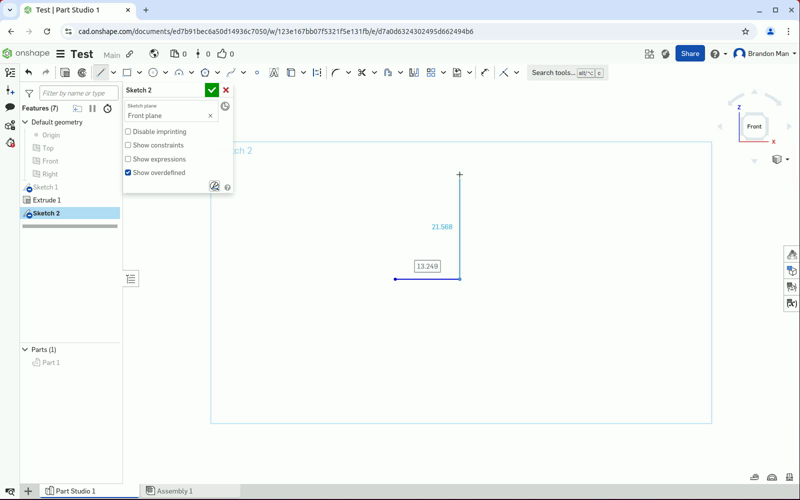
key_down(shift)
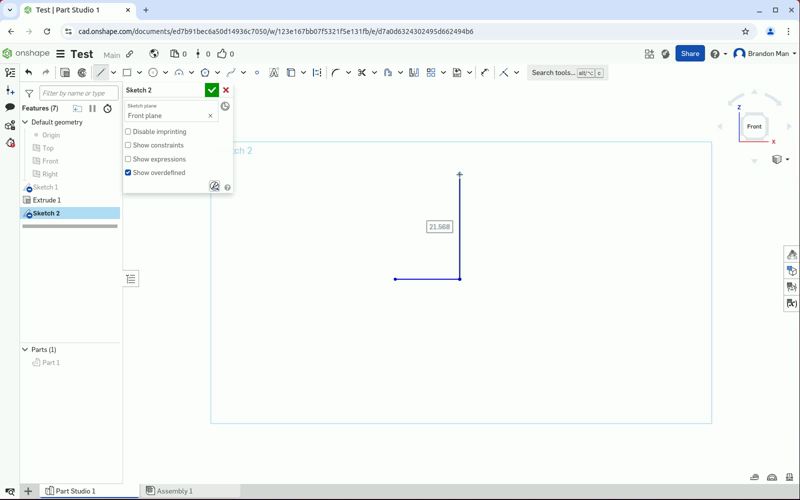
mouse_move(395, 174)
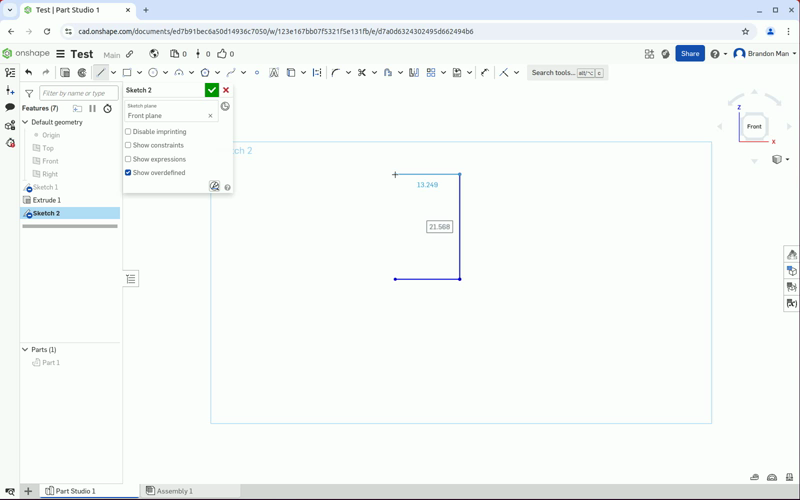
click(395, 174)
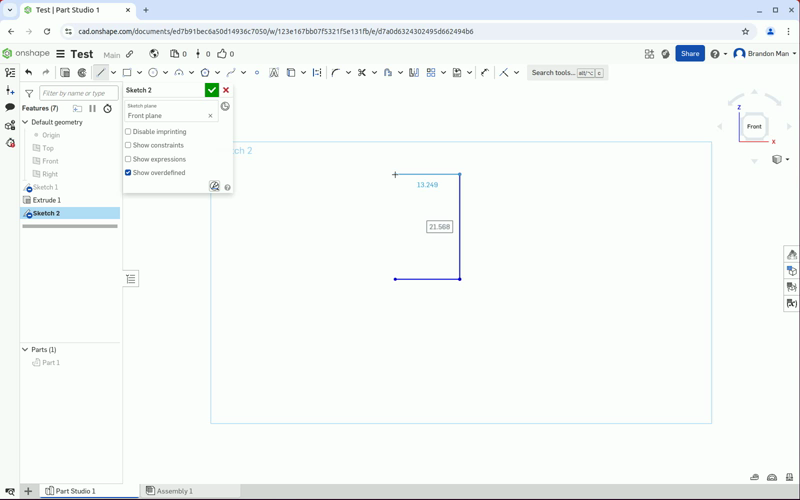
key_up(shift)
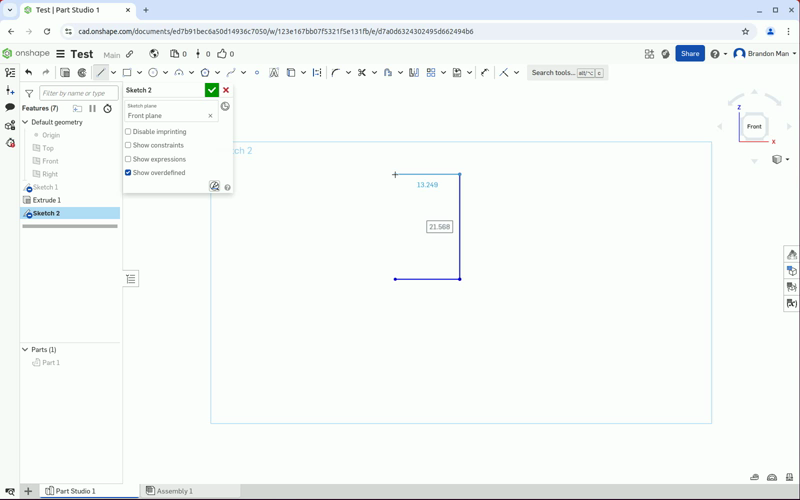
key_down(shift)
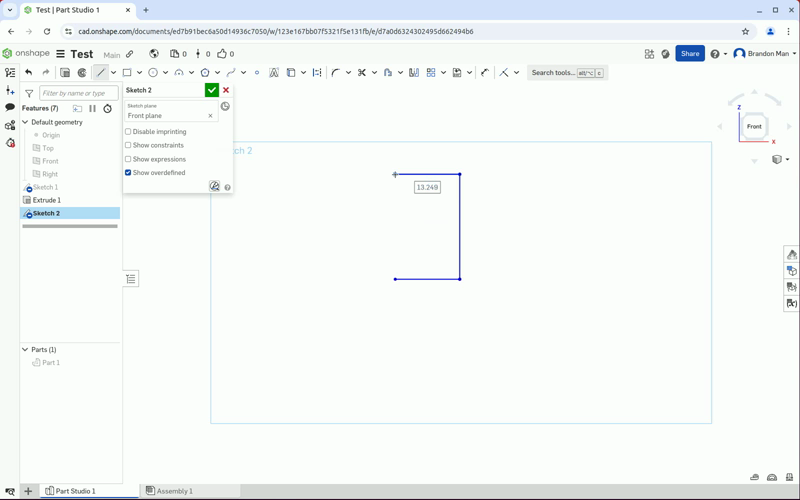
mouse_move(395, 279)
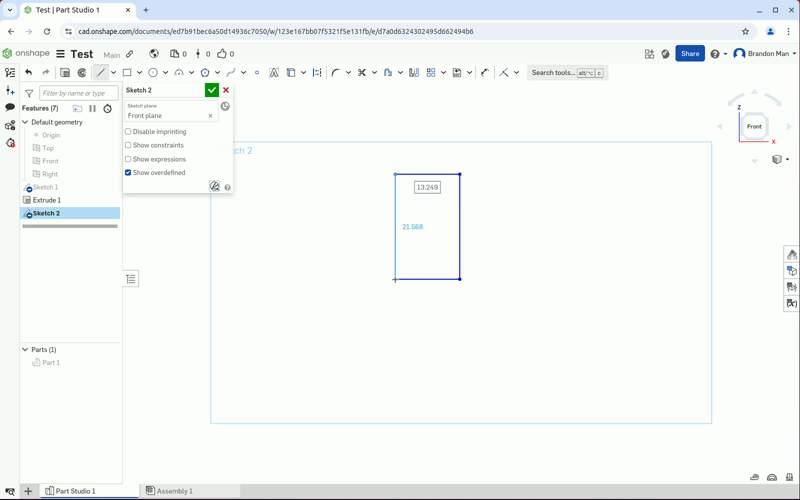
key_up(shift)
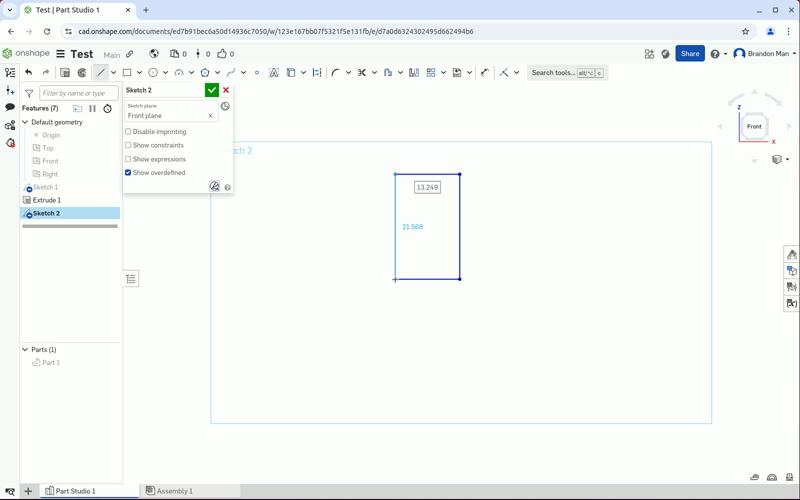
click(395, 279)
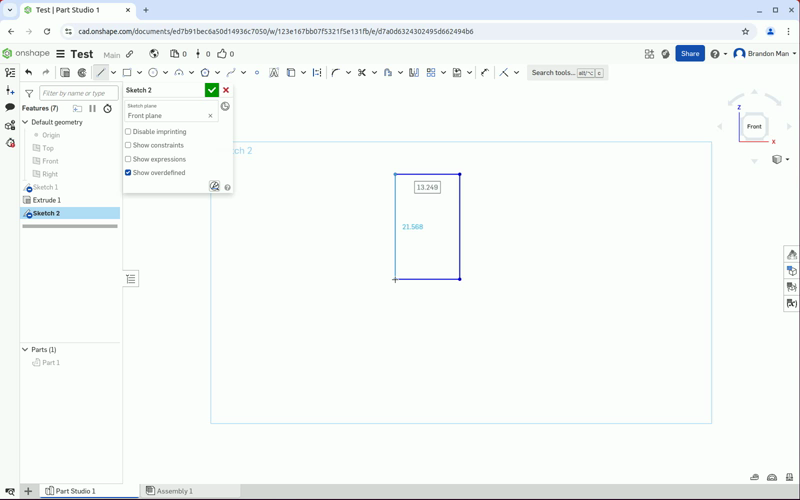
key(esc)
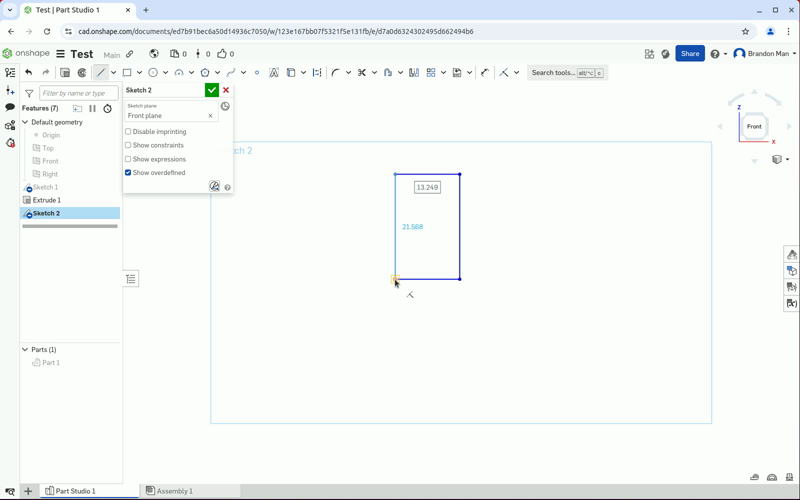
mouse_move(404, 208)
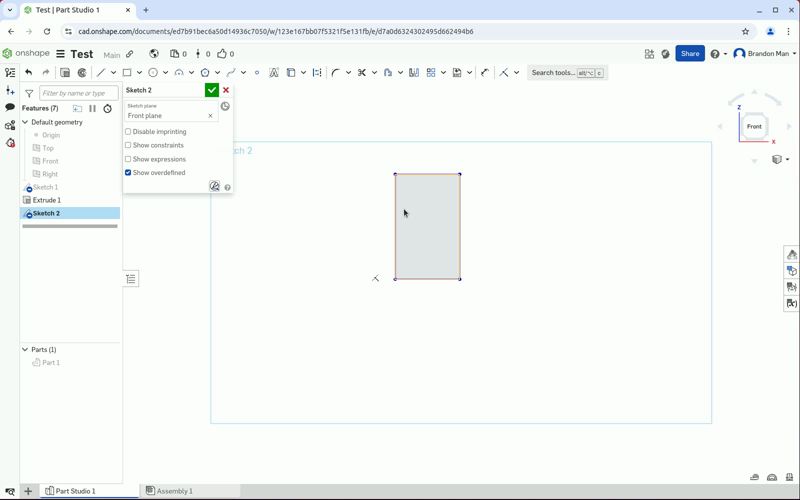
click(404, 208)
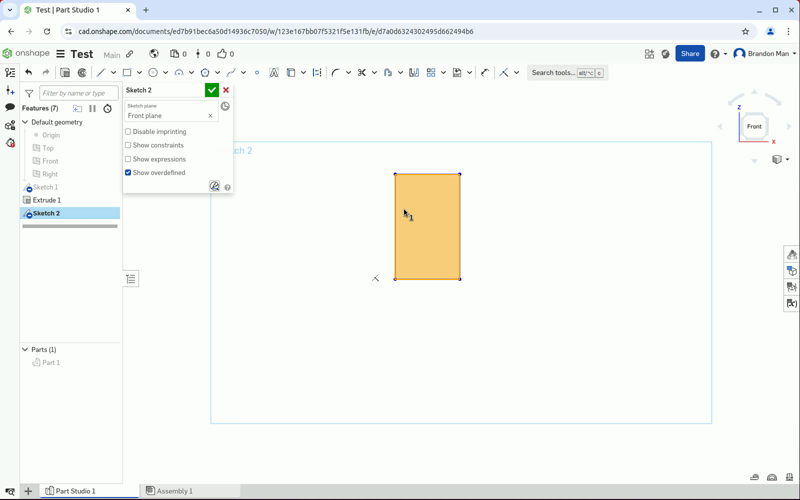
mouse_move(73, 352)
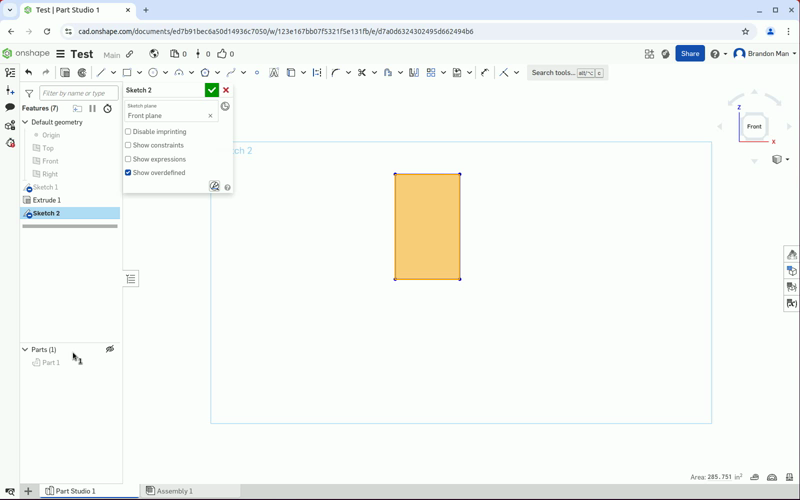
key(shift+y)
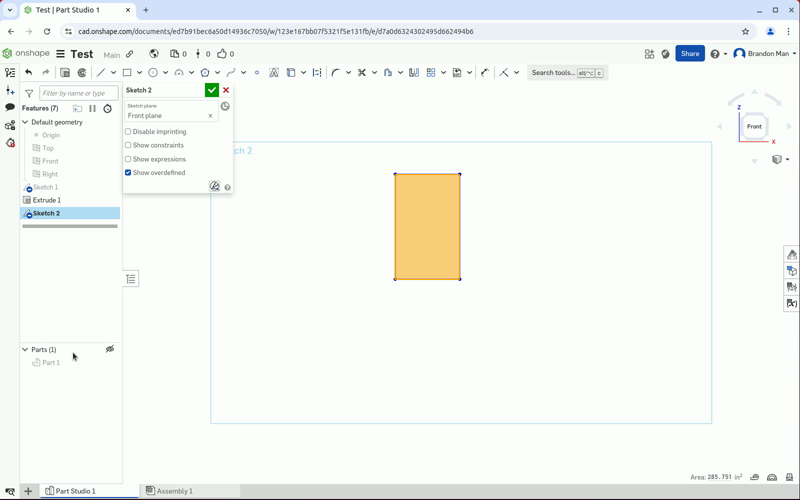
key(shift+e)
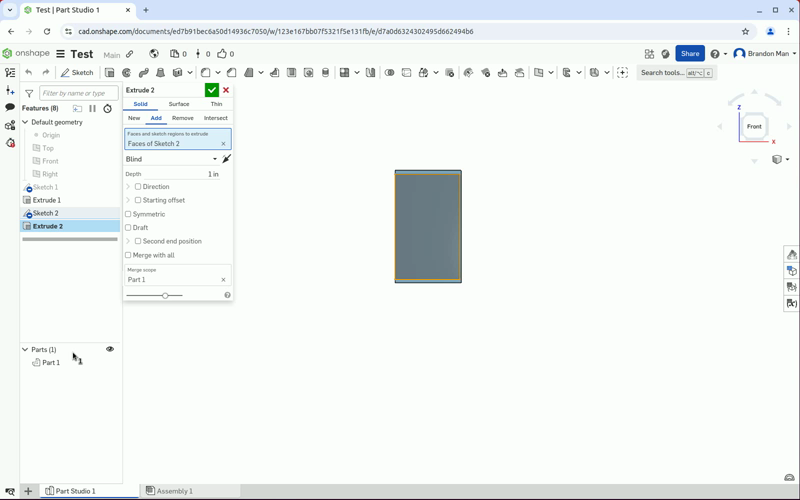
mouse_move(143, 106)
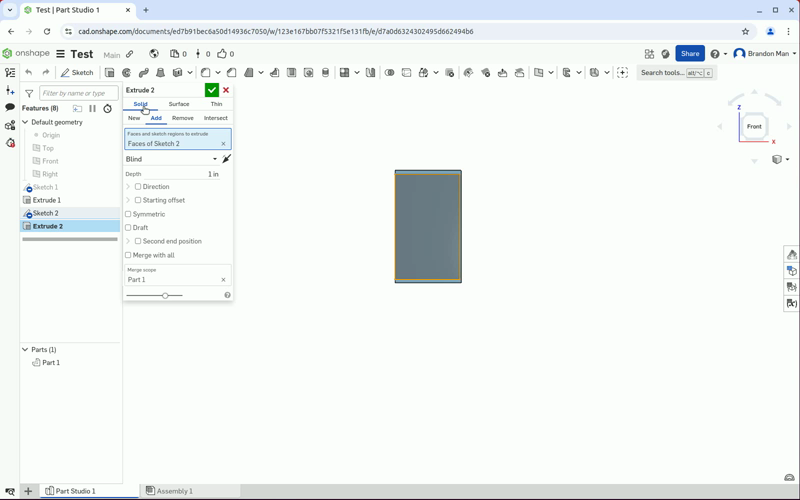
click(143, 106)
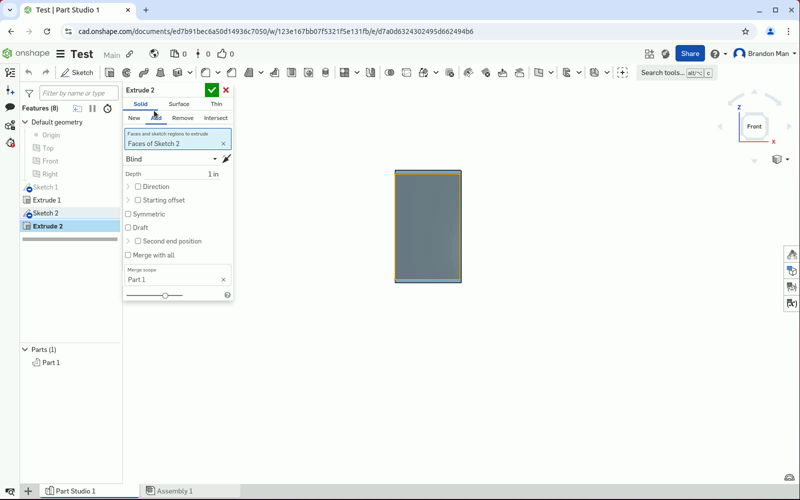
mouse_move(186, 120)
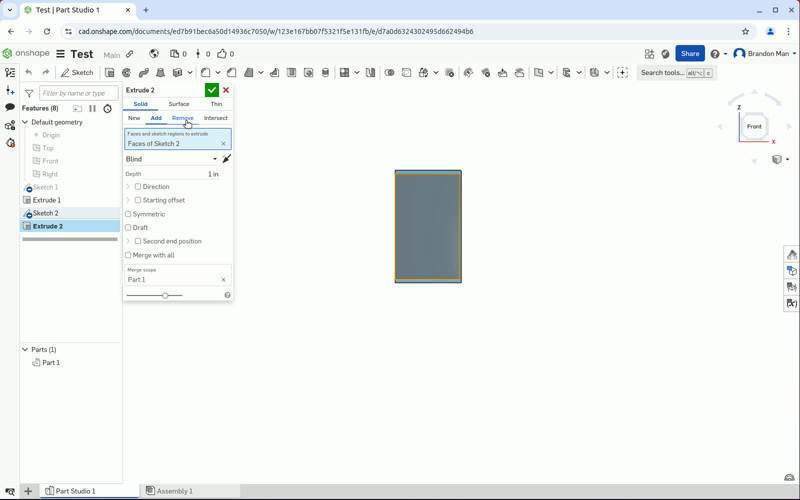
click(186, 120)
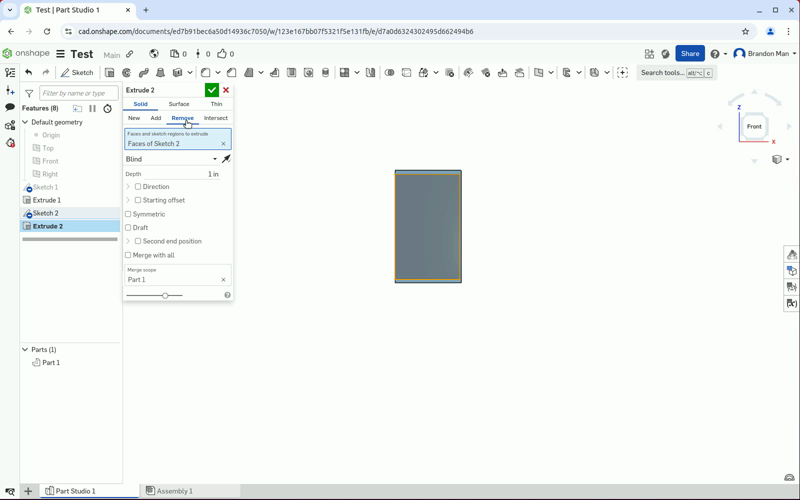
key(tab, 4)
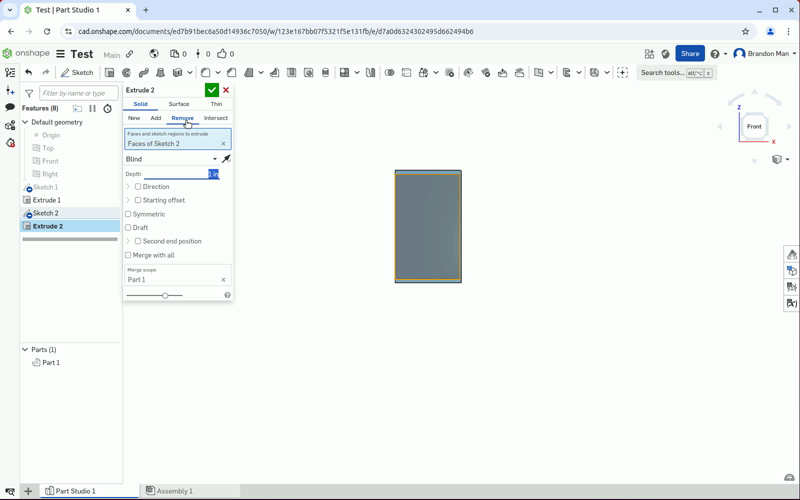
text(0.241)
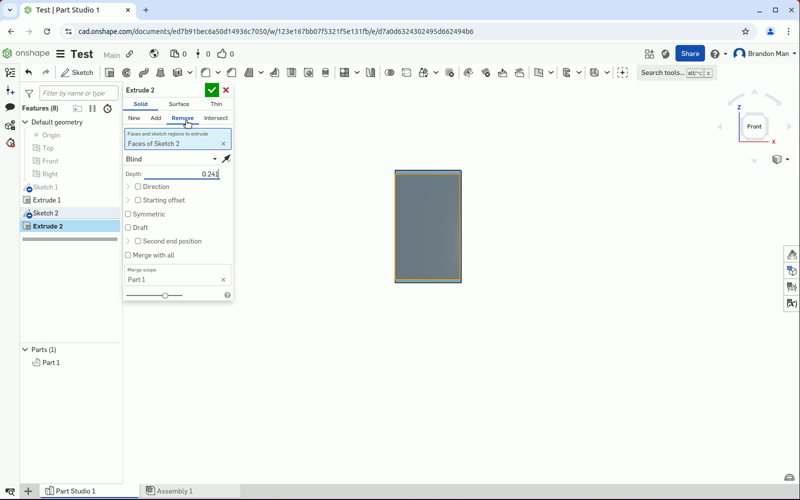
key(tab, 6)
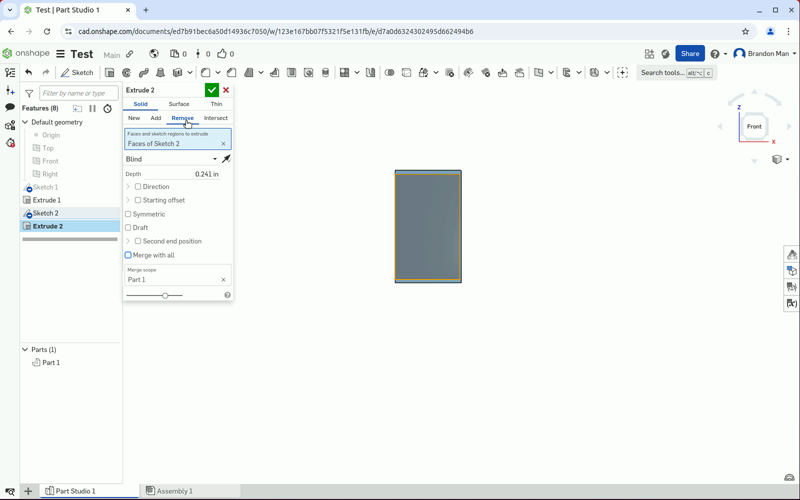
key(space)
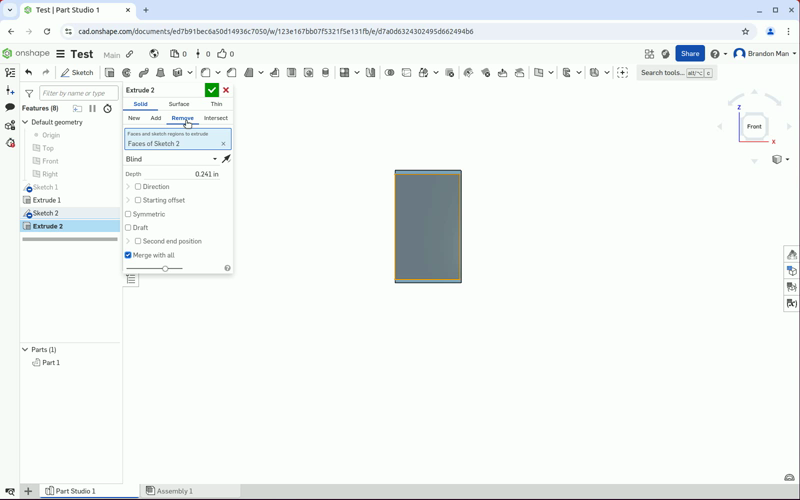
key(enter)
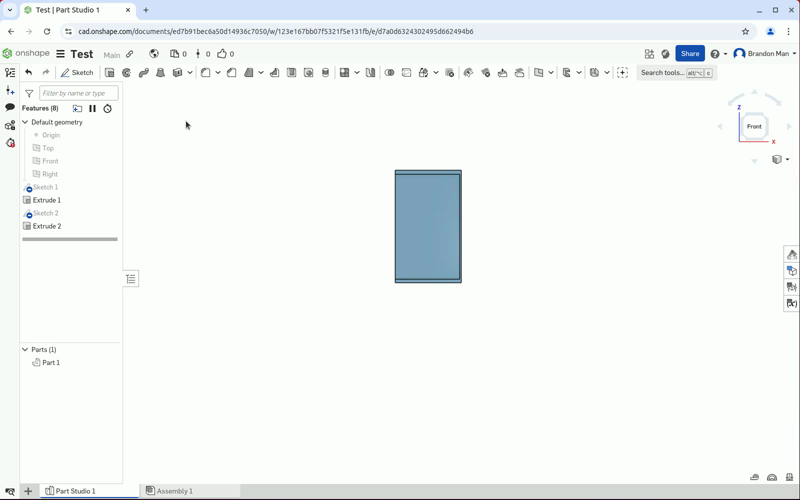
key(shift+h)
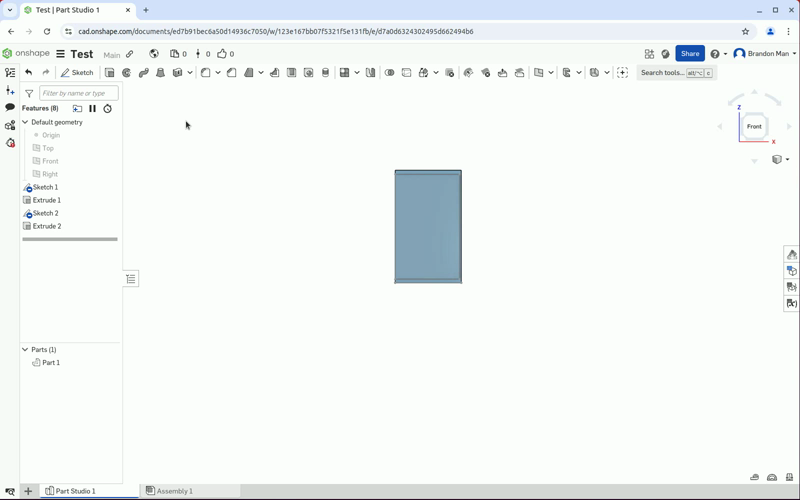
key(shift+h)
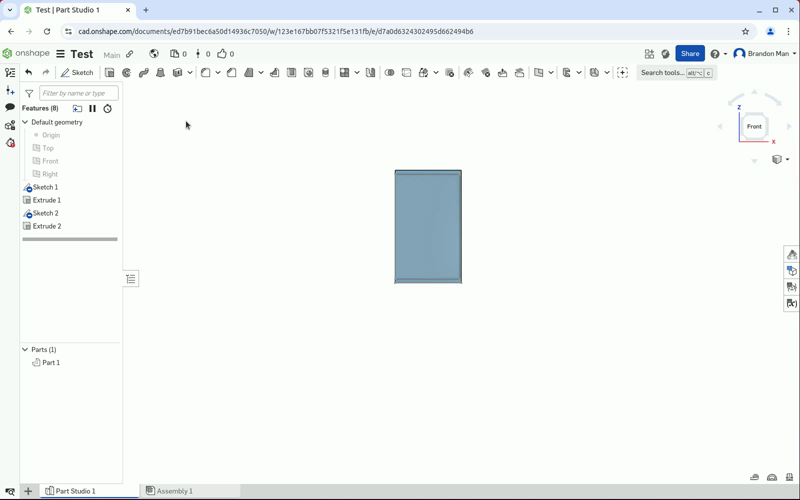
key(shift+7)
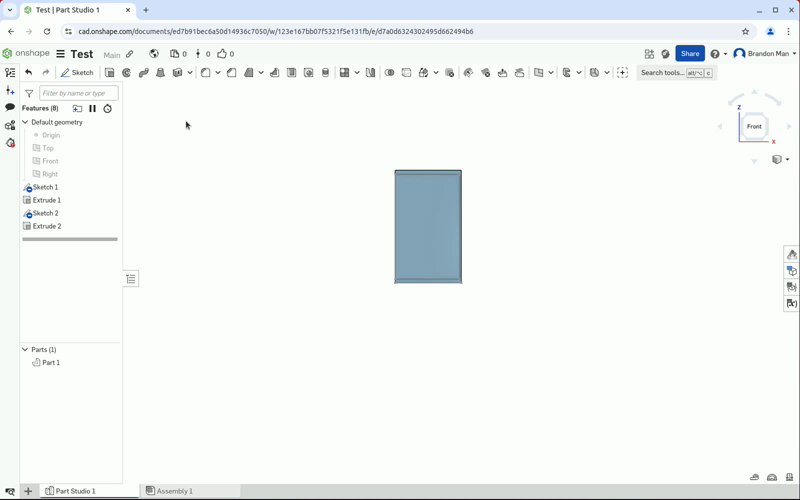
key(left, 2)
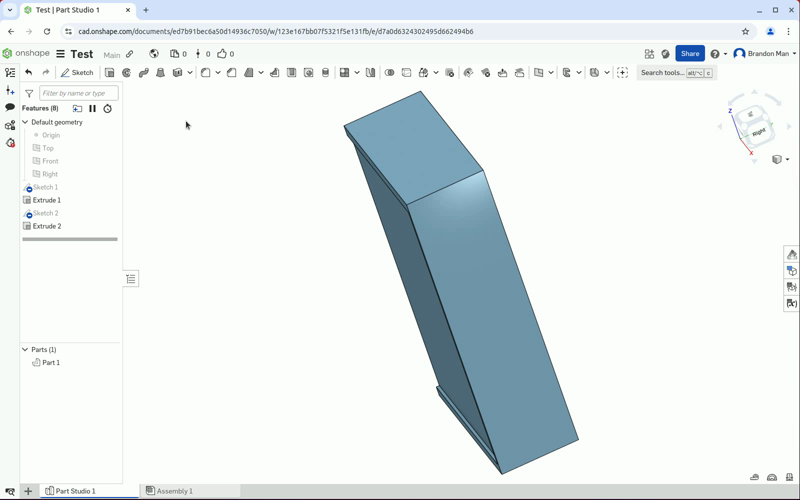
key(down, 2)
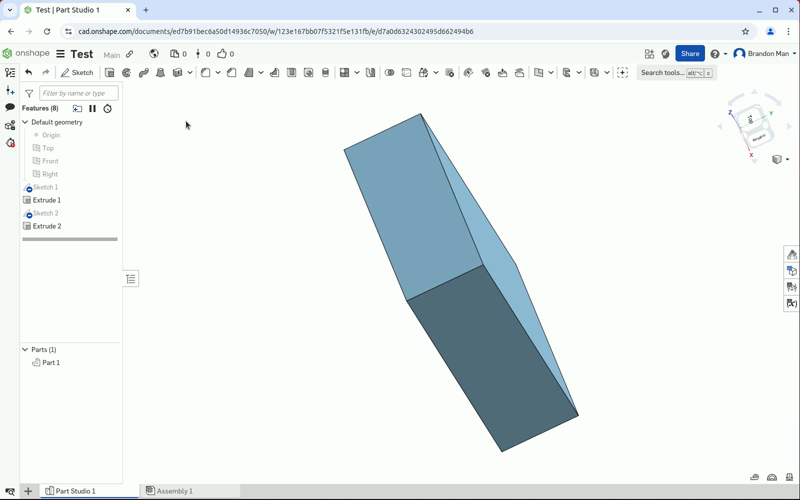
key(up, 2)
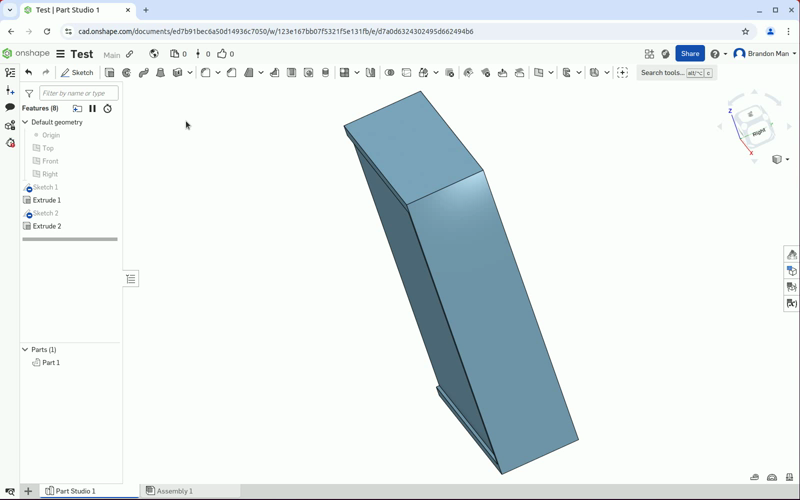
key(right, 2)
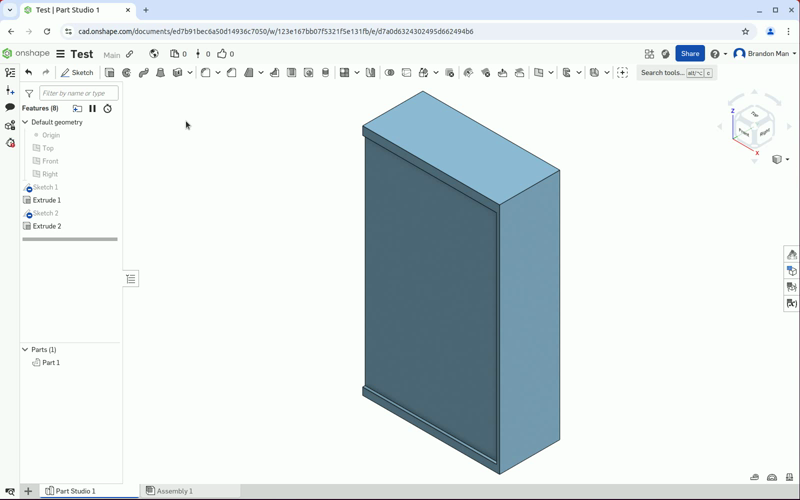
mouse_move(73, 189)
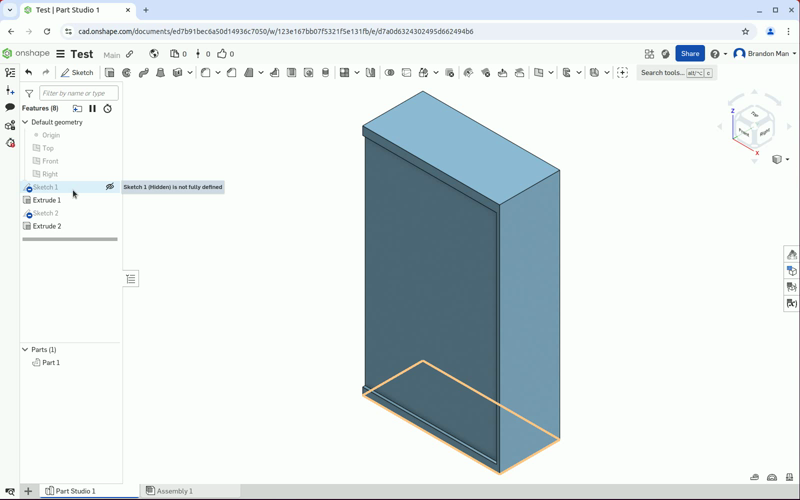
click(73, 189)